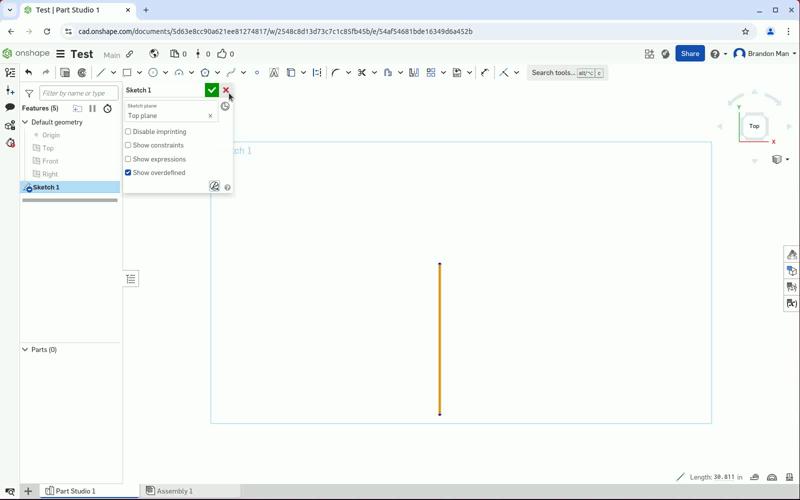
key(shift+h)
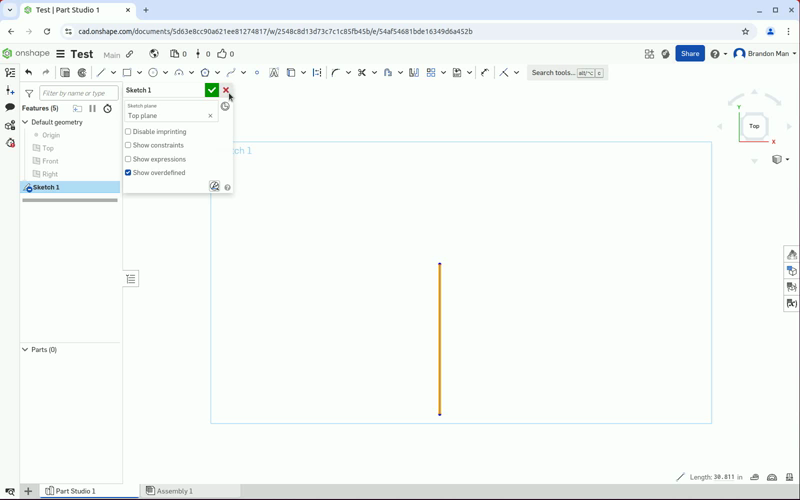
key(shift+s)
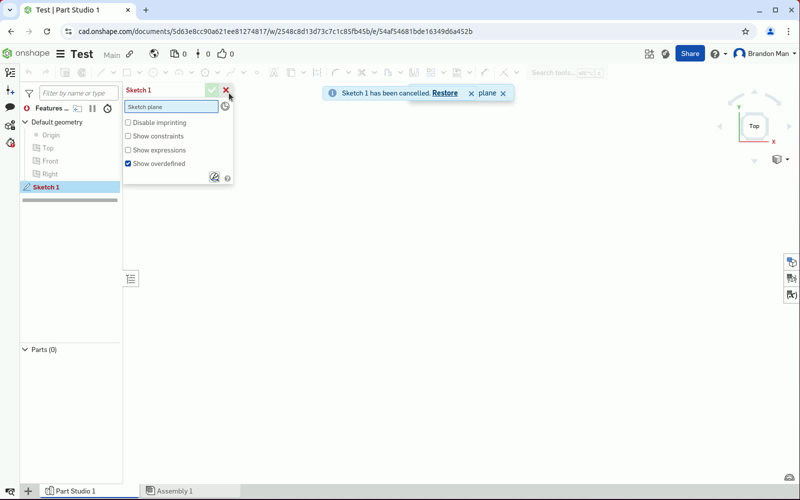
mouse_move(73, 150)
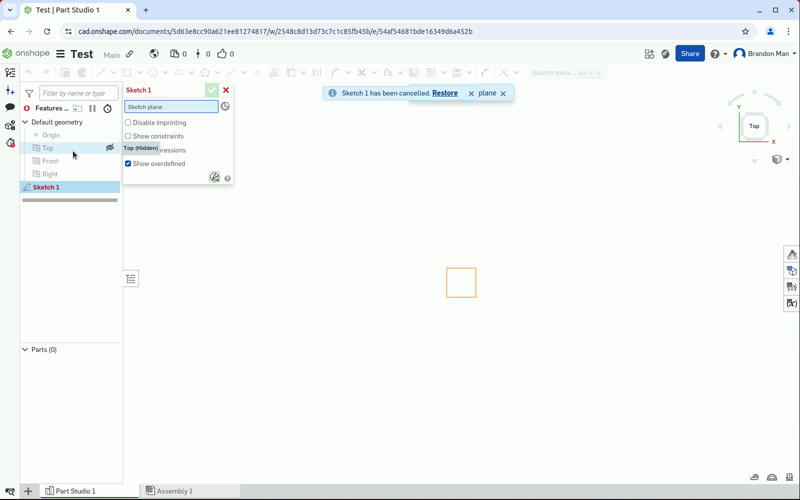
click(73, 150)
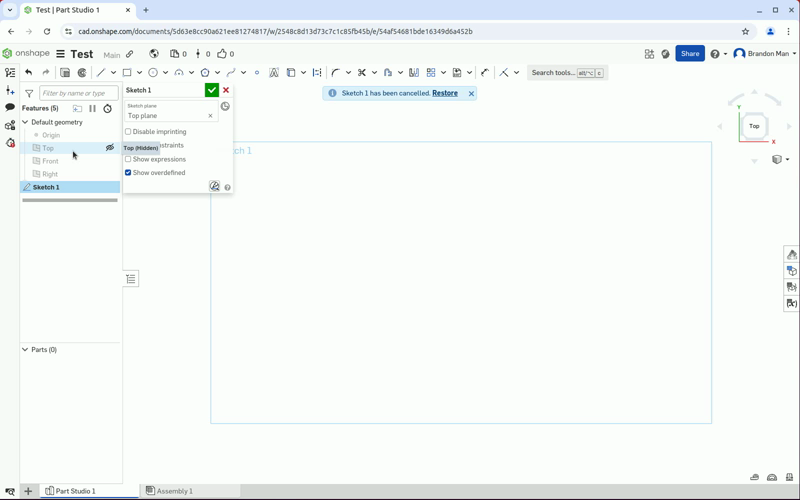
mouse_move(73, 352)
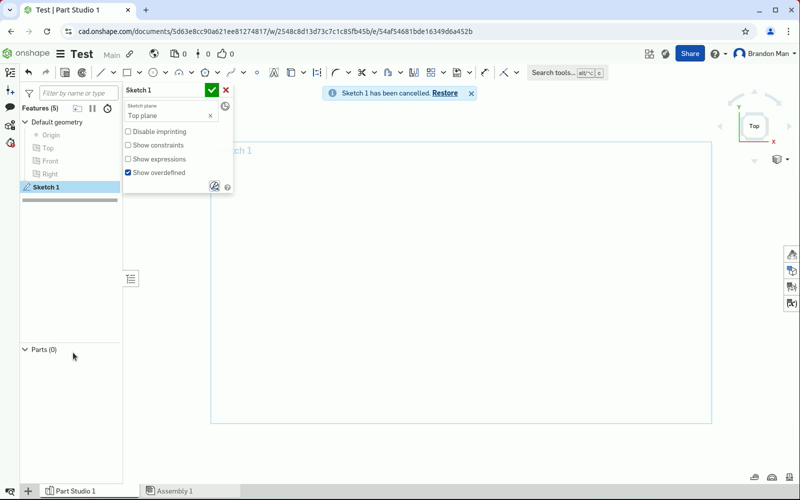
key(y)
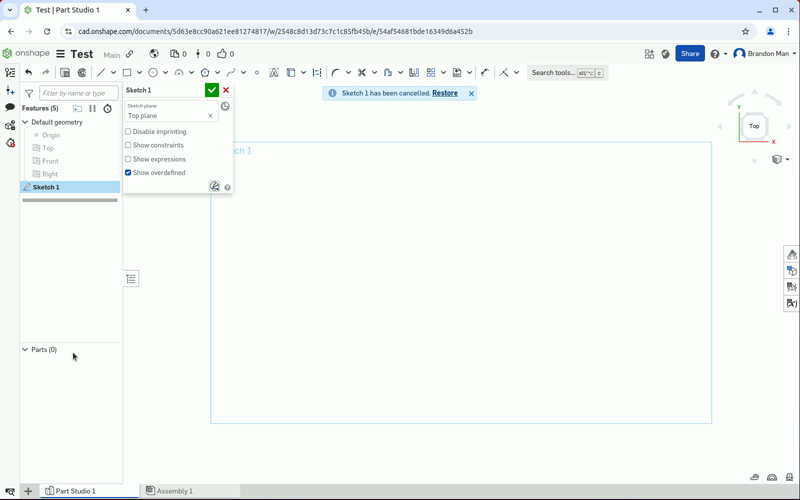
key(l)
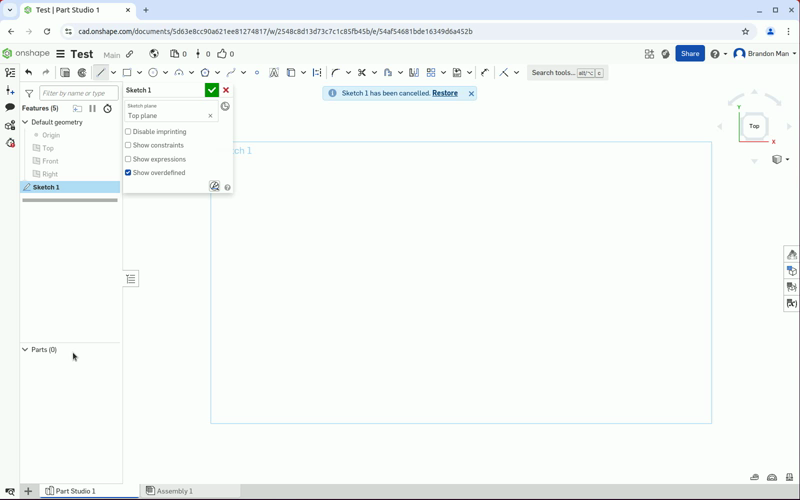
key_down(shift)
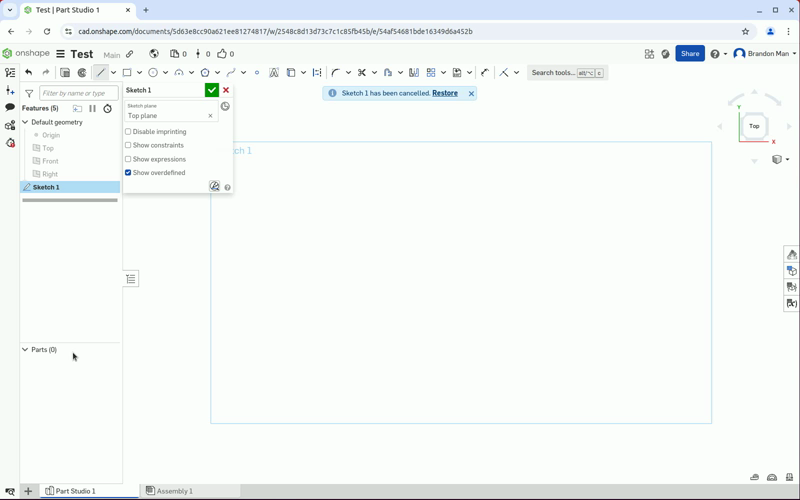
mouse_move(460, 357)
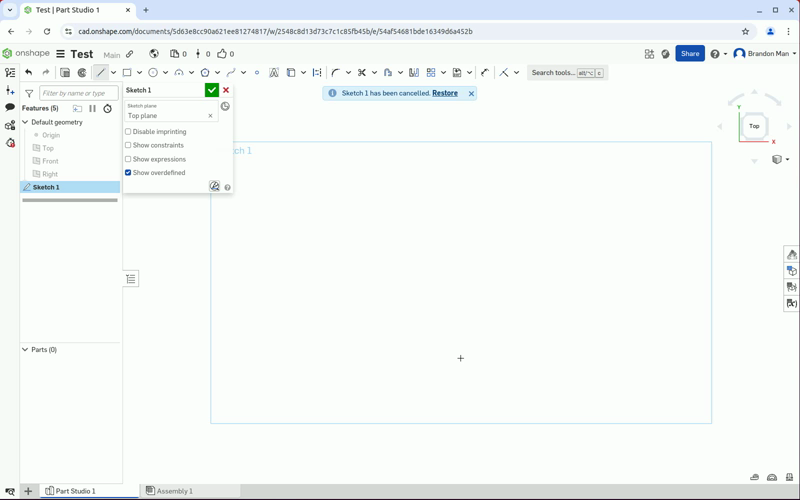
click(460, 357)
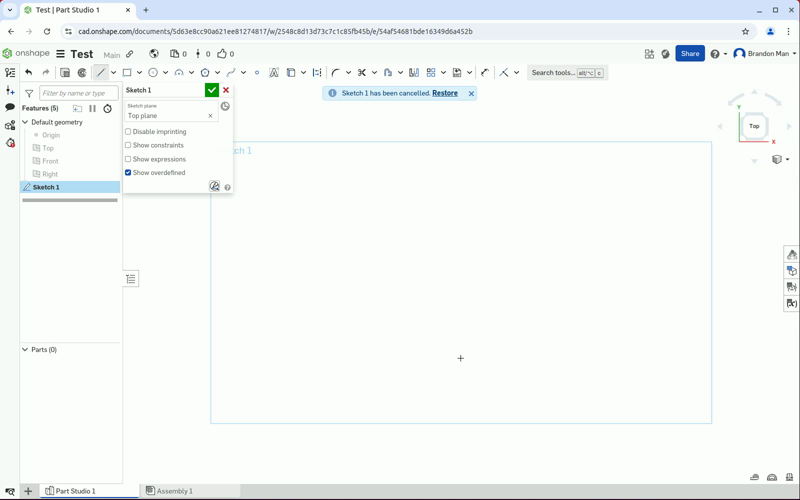
key_up(shift)
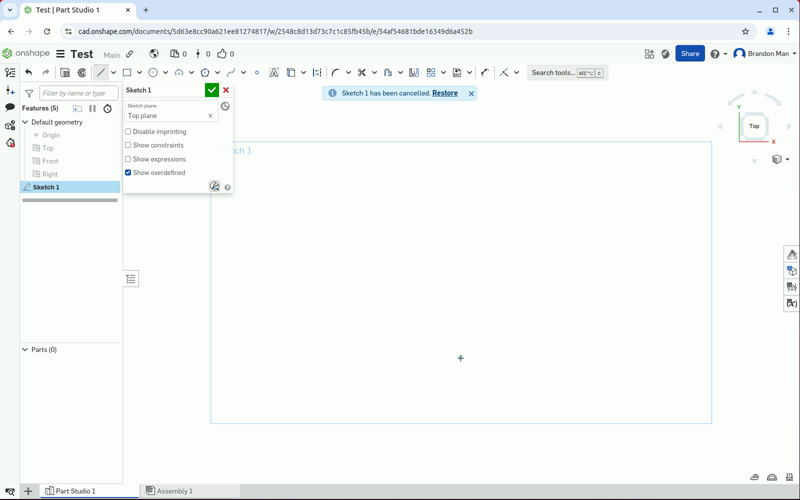
key_down(shift)
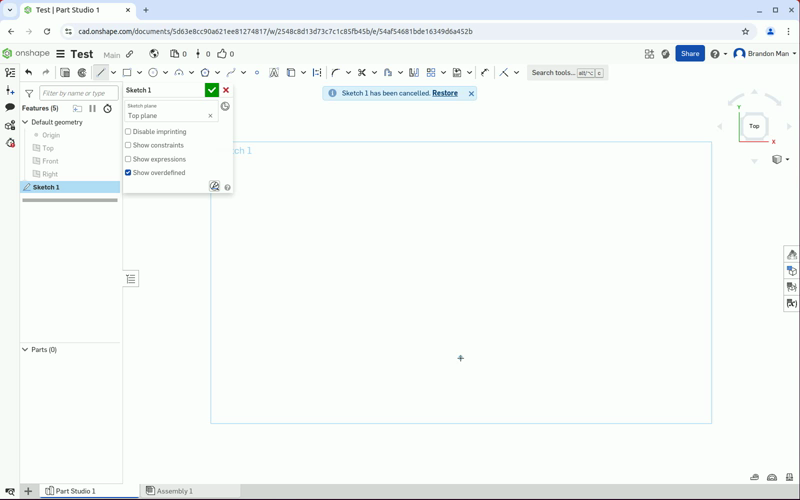
mouse_move(490, 357)
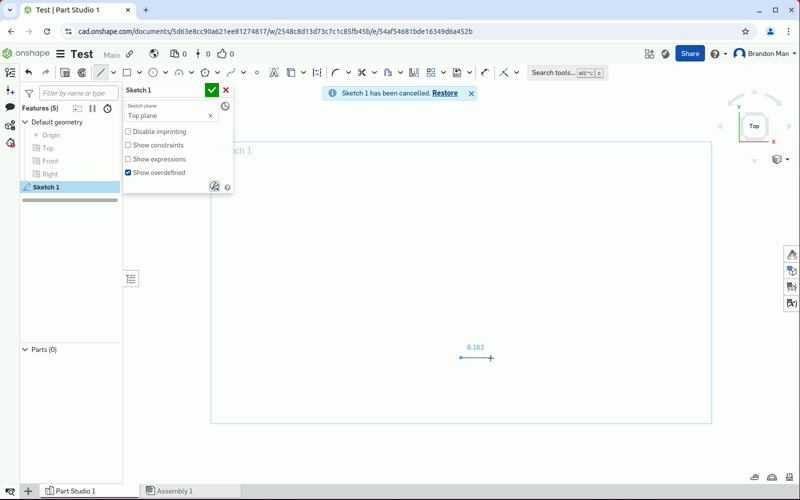
mouse_move(517, 357)
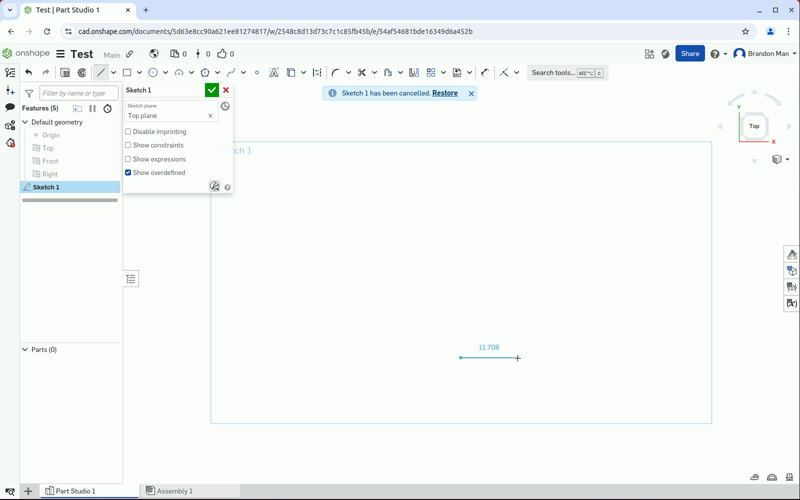
click(517, 357)
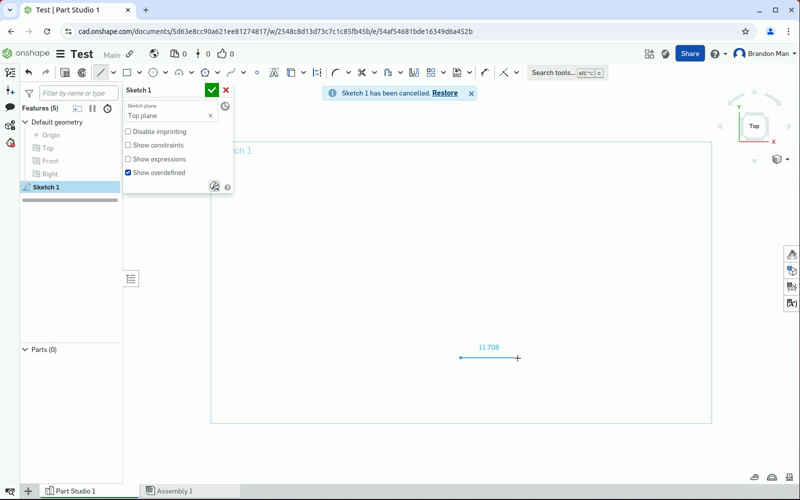
key_up(shift)
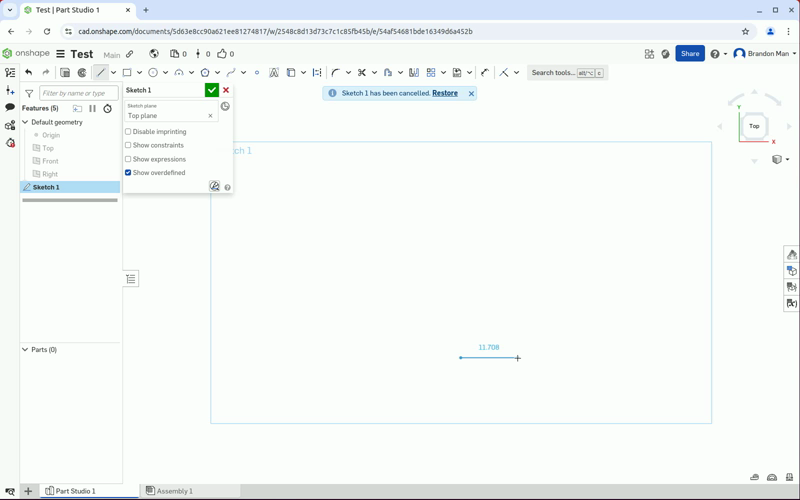
key_down(shift)
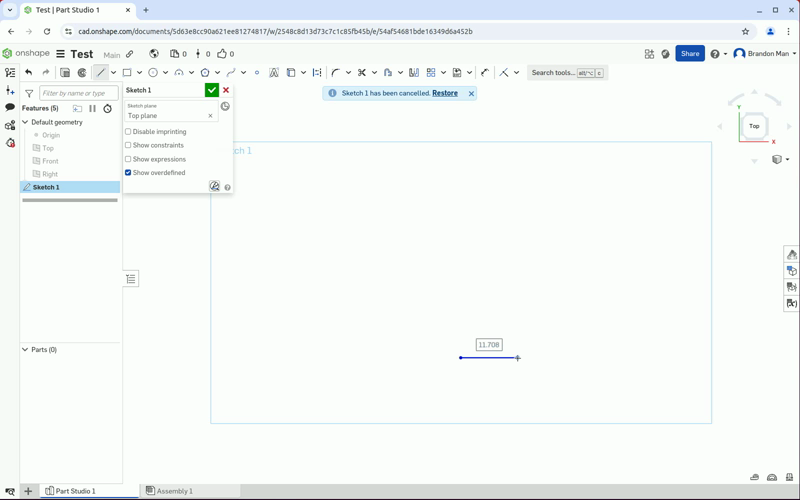
mouse_move(547, 357)
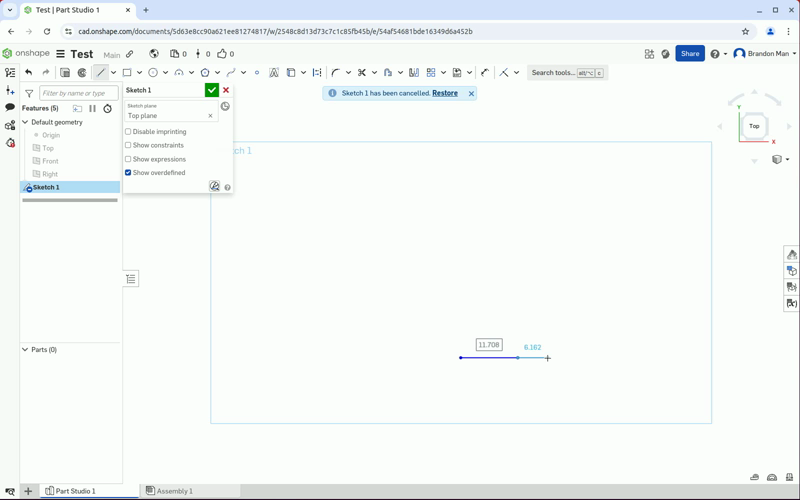
mouse_move(517, 320)
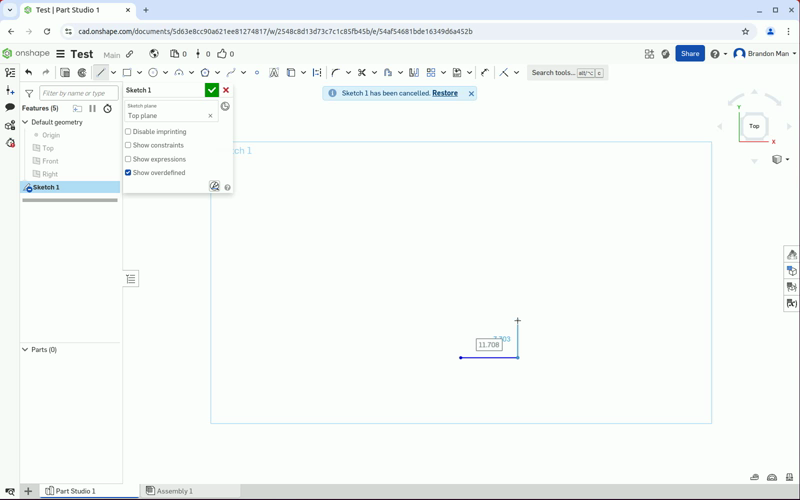
click(517, 320)
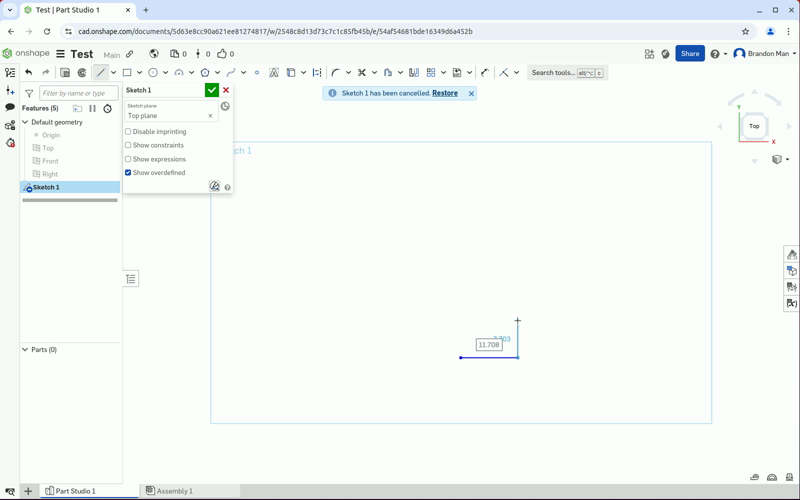
key_up(shift)
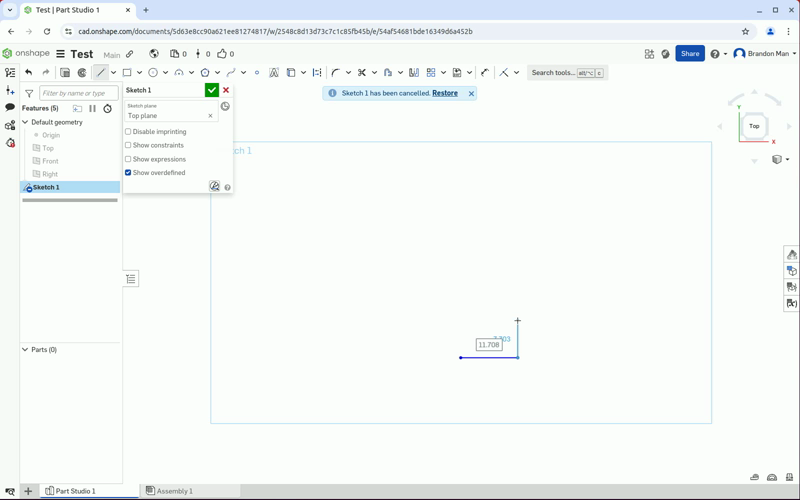
key_down(shift)
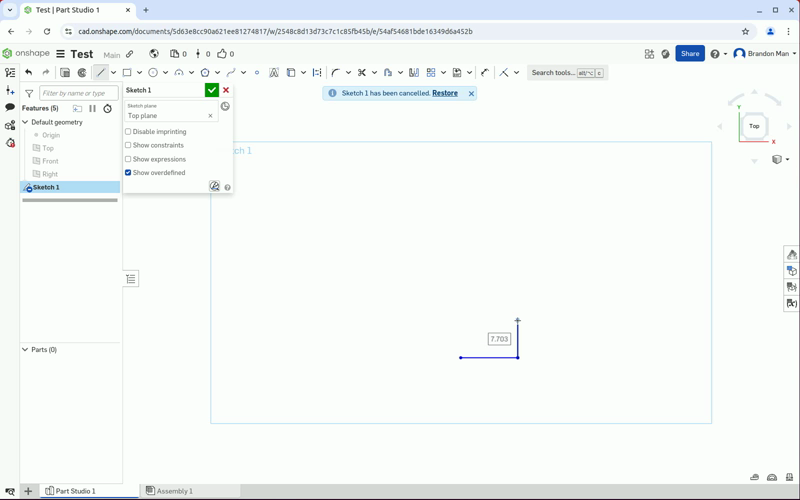
mouse_move(547, 320)
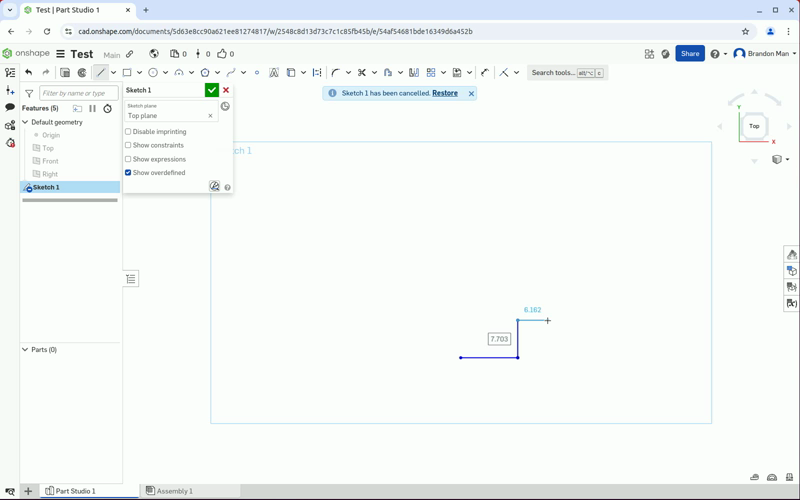
mouse_move(573, 320)
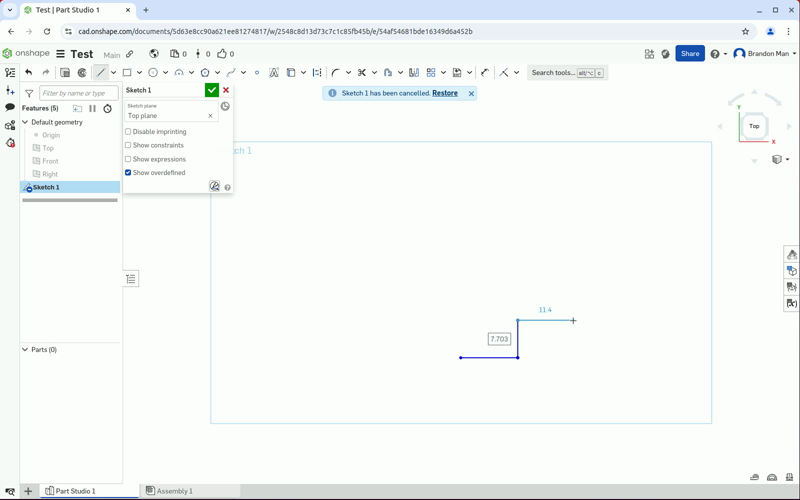
click(573, 320)
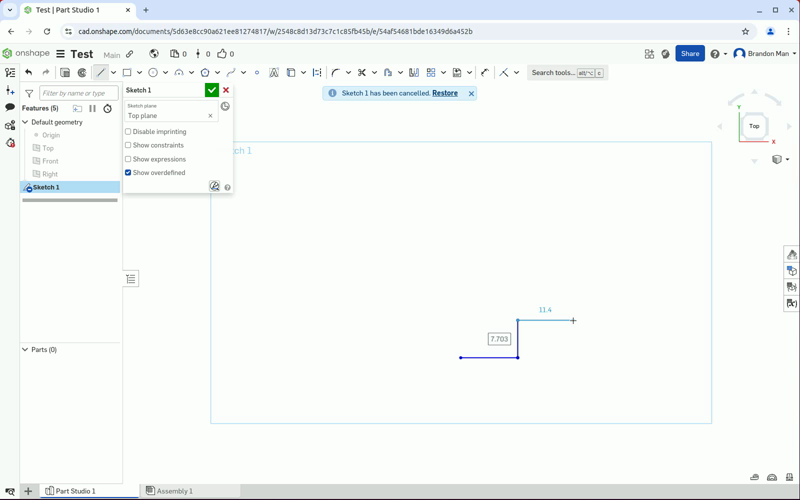
key_up(shift)
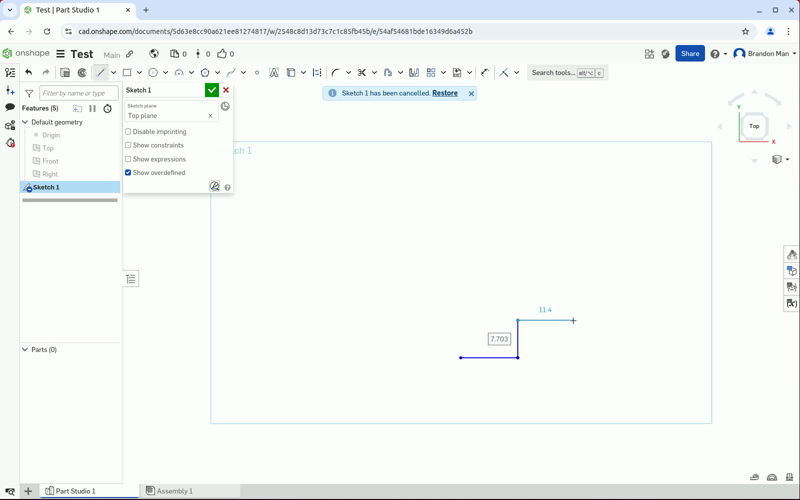
key_down(shift)
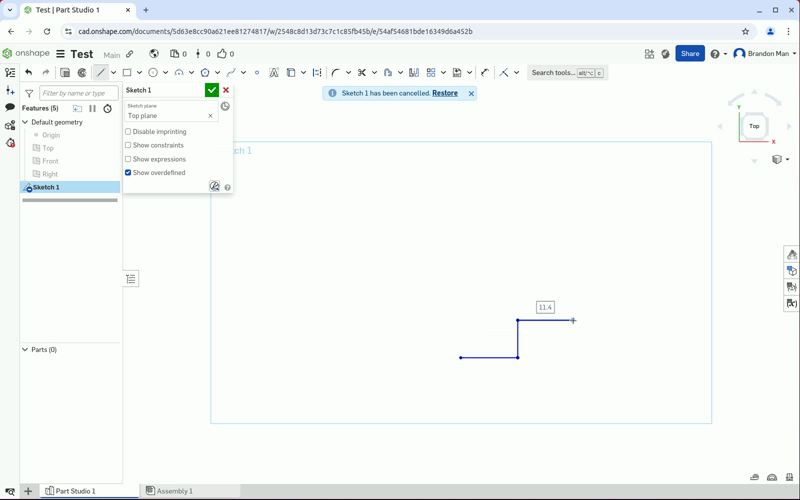
mouse_move(589, 320)
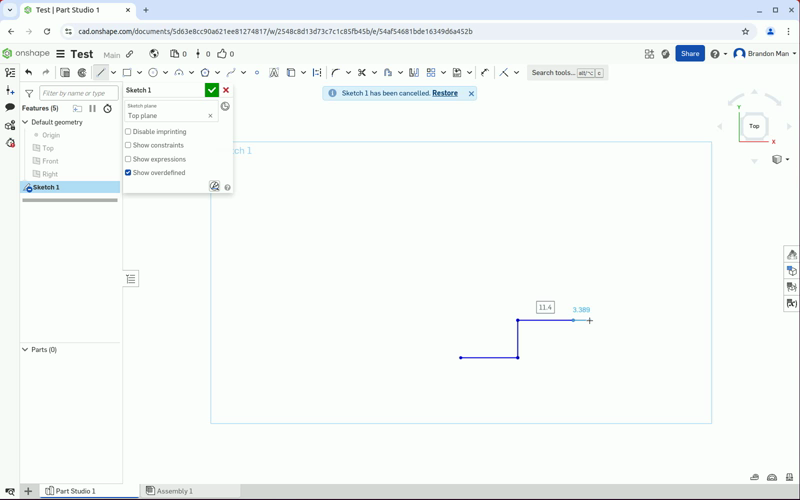
mouse_move(573, 283)
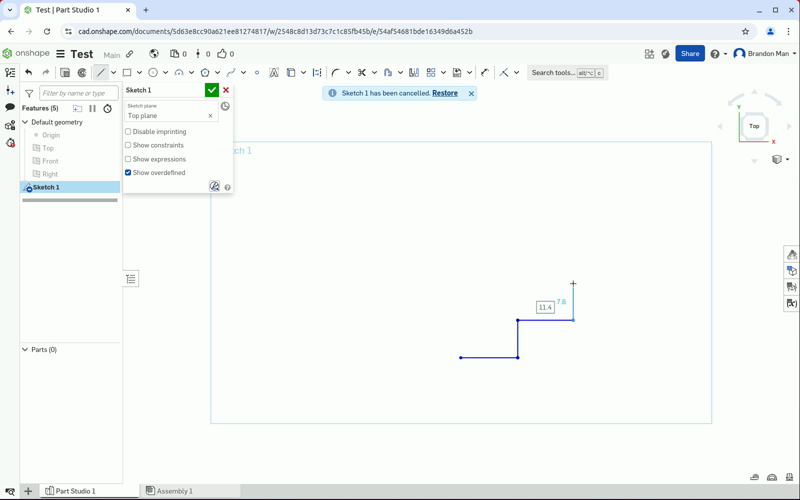
click(573, 283)
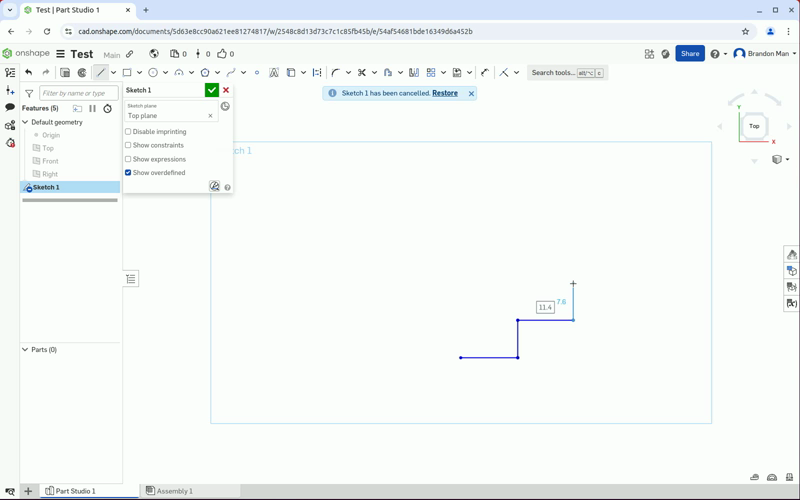
key_up(shift)
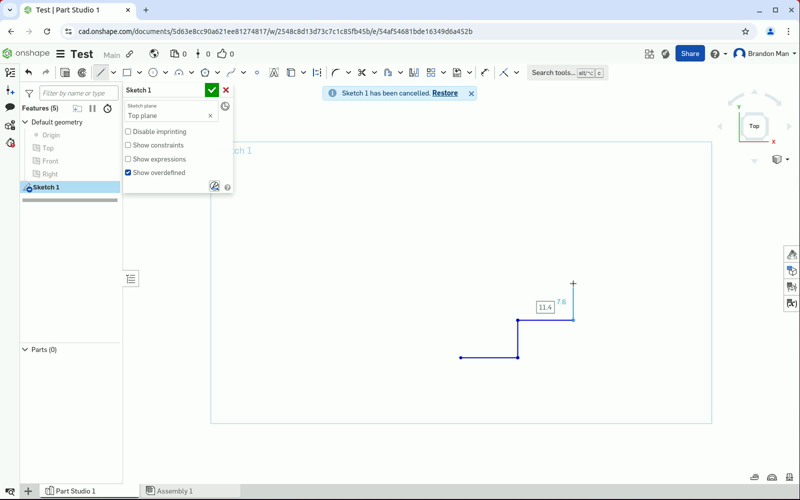
key_down(shift)
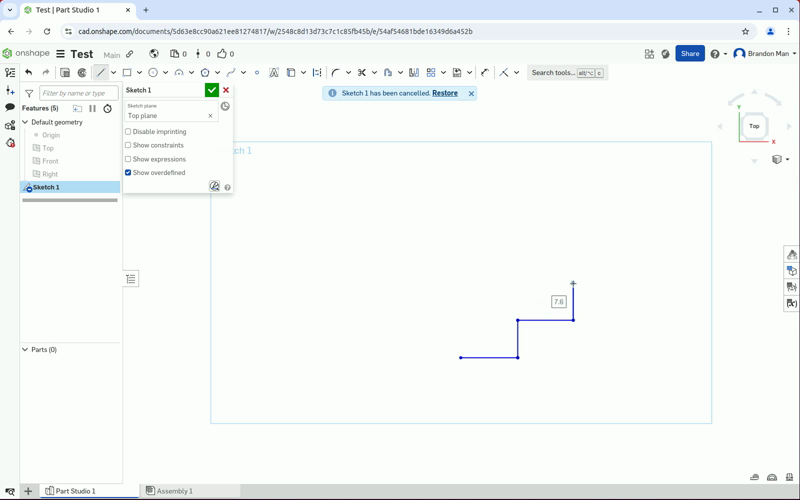
mouse_move(460, 283)
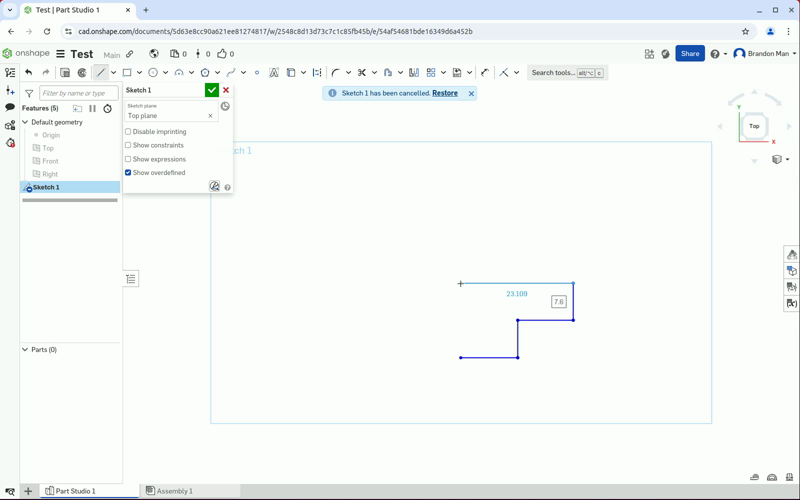
click(460, 283)
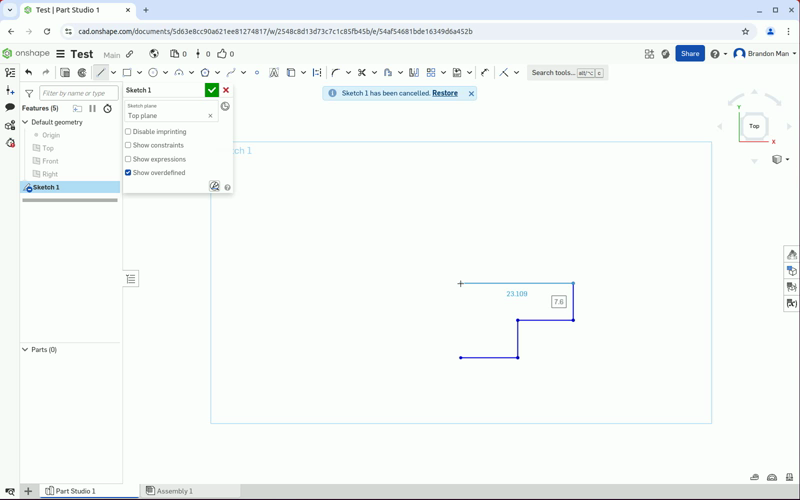
key_up(shift)
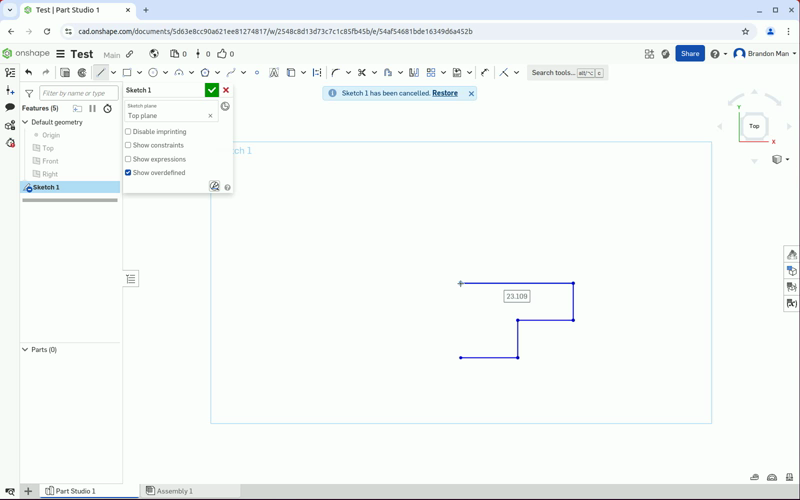
key_down(shift)
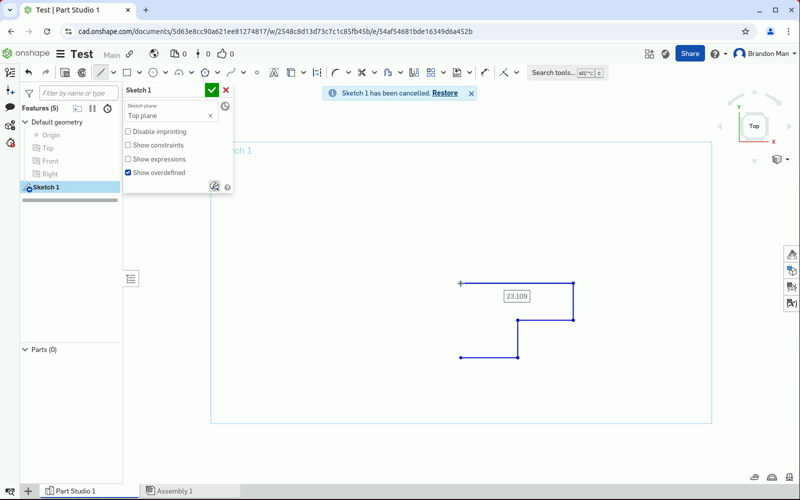
mouse_move(460, 357)
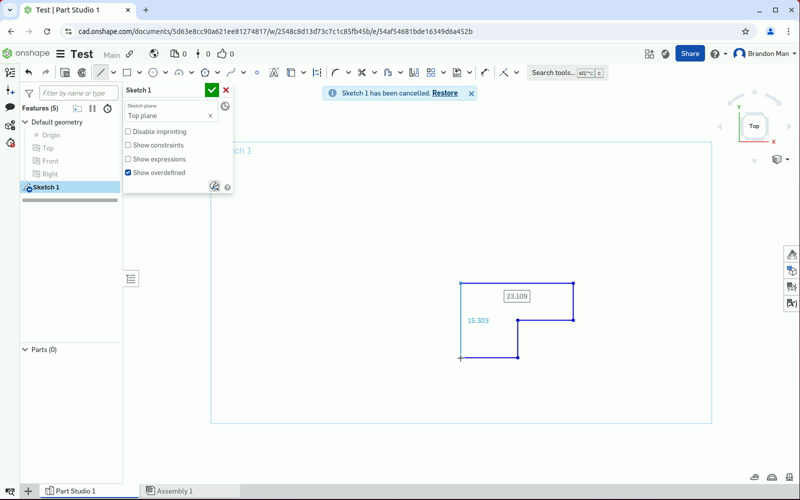
key_up(shift)
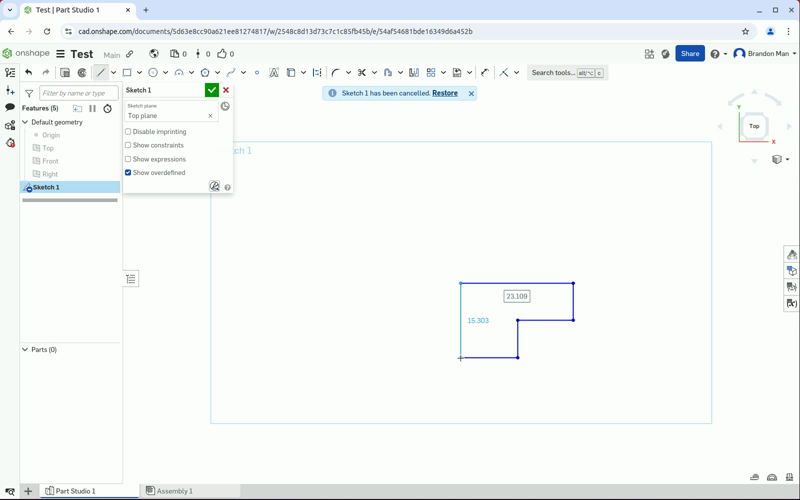
click(460, 357)
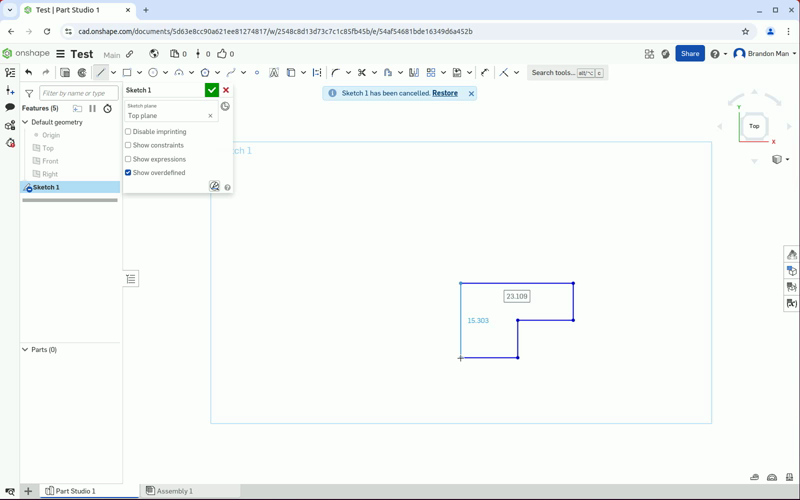
key(esc)
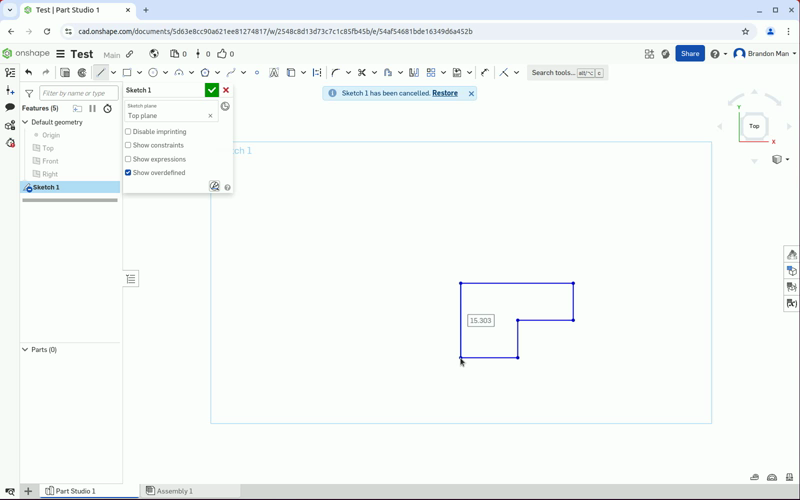
mouse_move(476, 333)
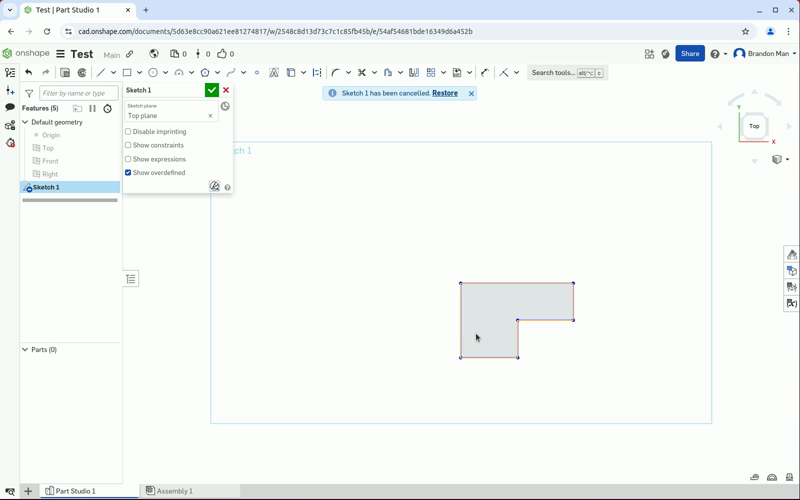
click(476, 333)
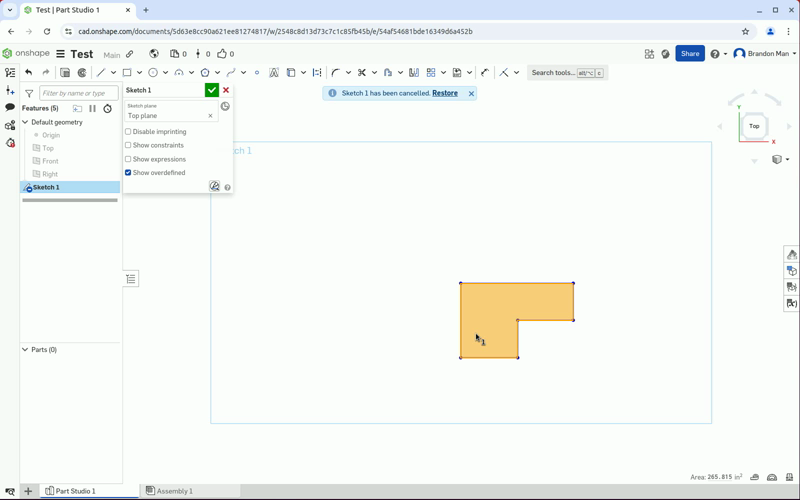
mouse_move(73, 352)
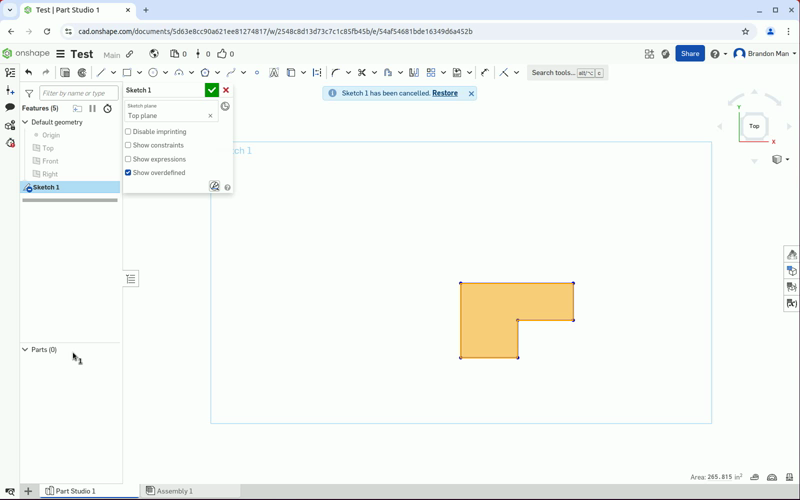
key(shift+y)
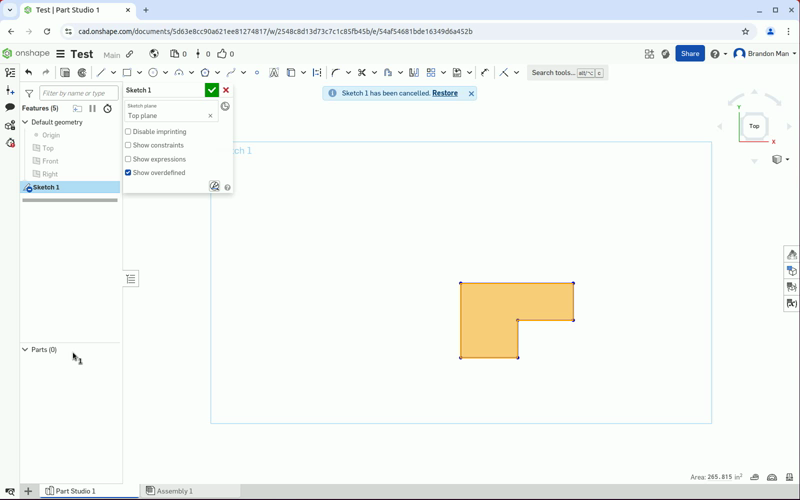
key(shift+e)
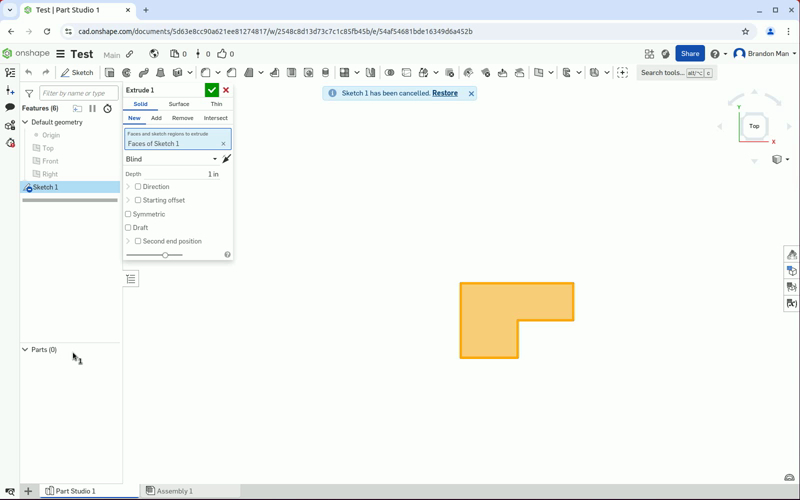
mouse_move(143, 106)
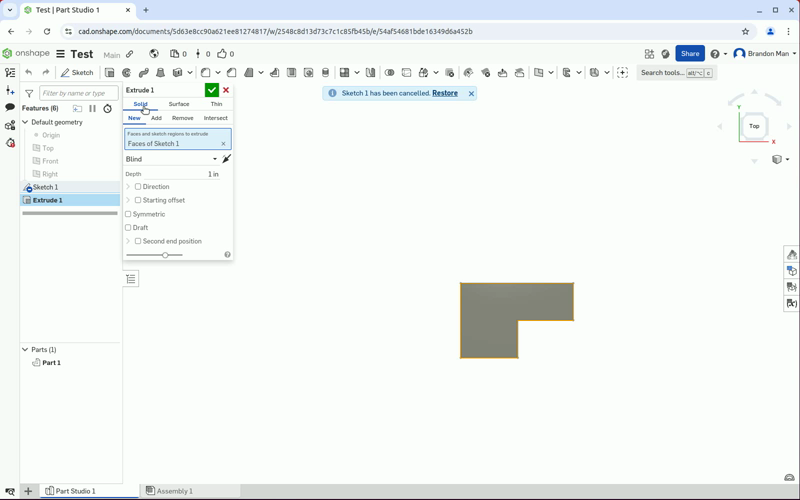
click(143, 106)
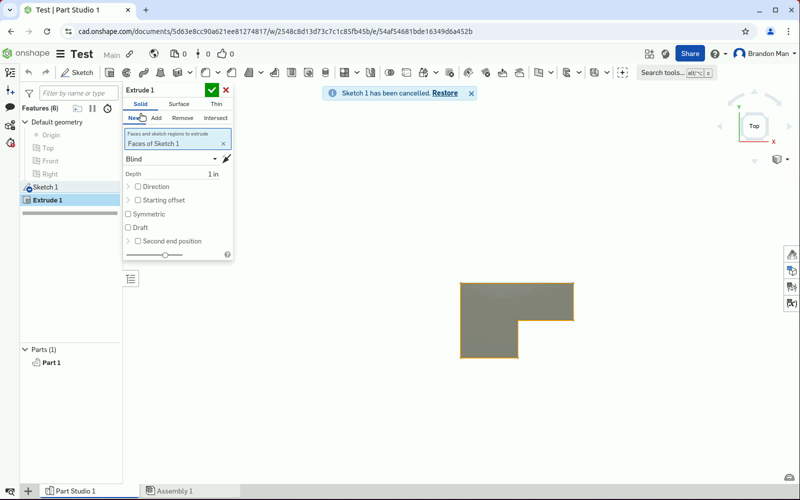
mouse_move(137, 120)
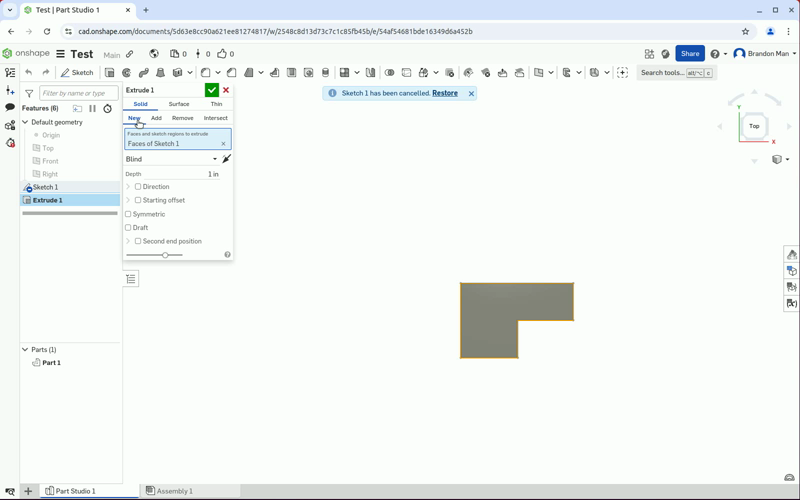
click(137, 120)
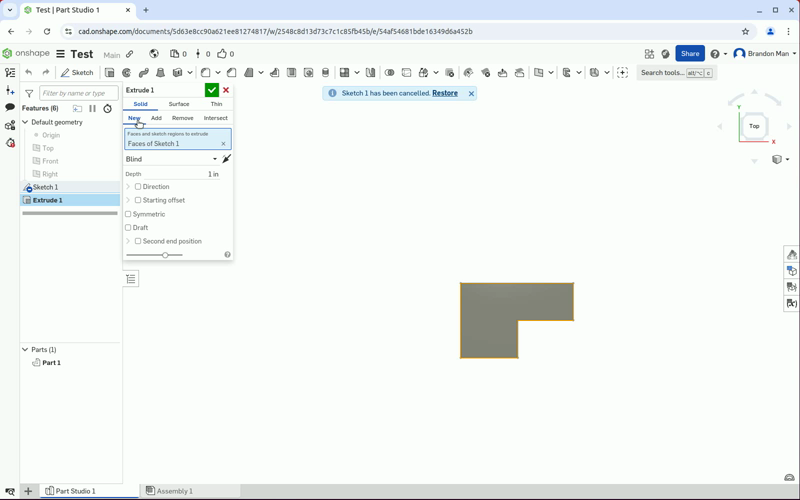
key(tab, 4)
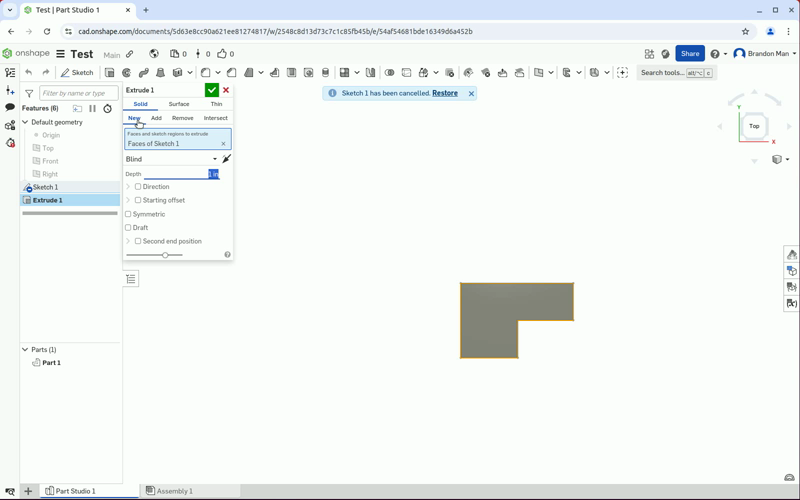
text(7.703)
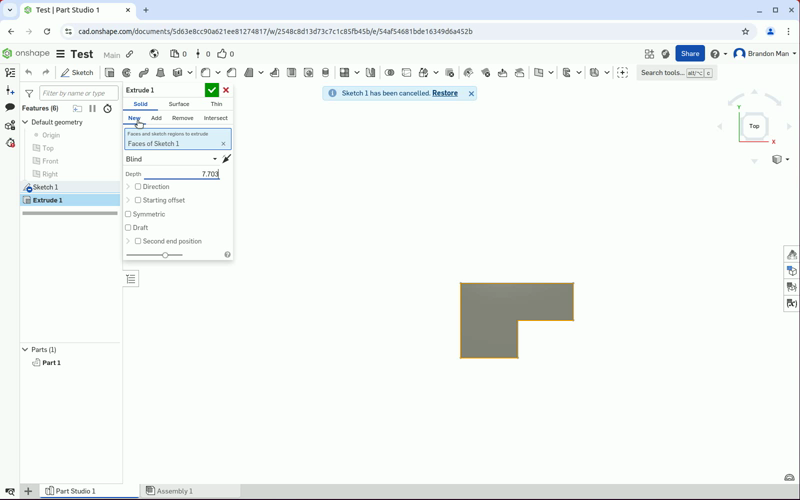
key(enter)
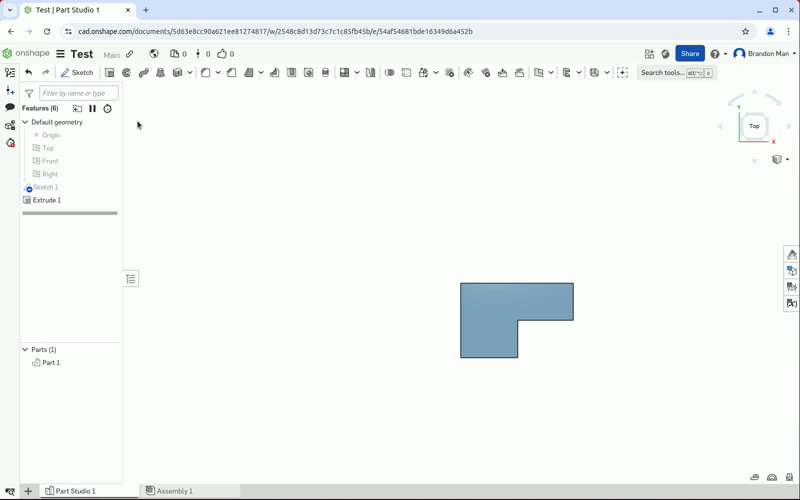
key(shift+h)
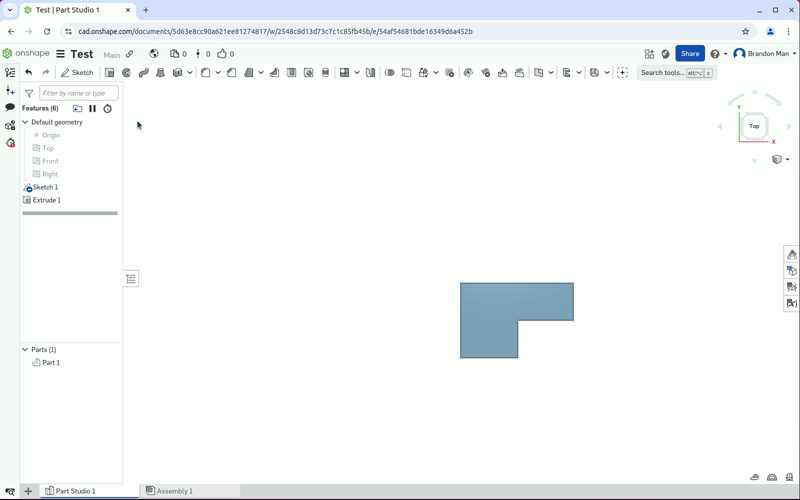
key(shift+h)
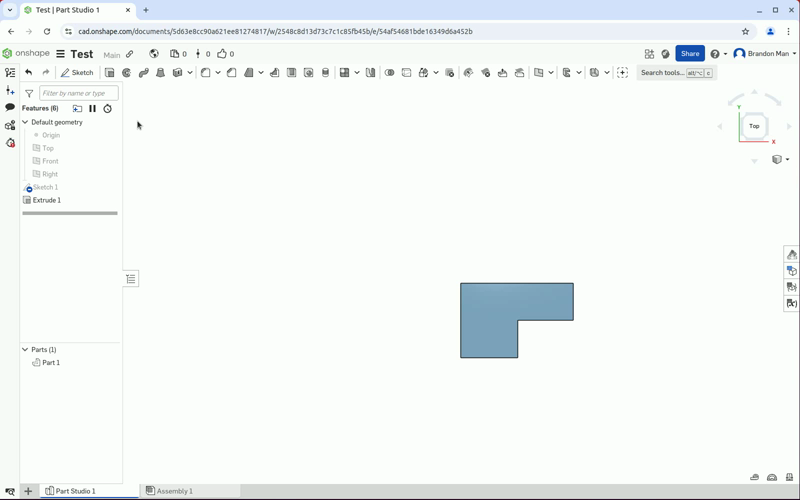
mouse_move(73, 189)
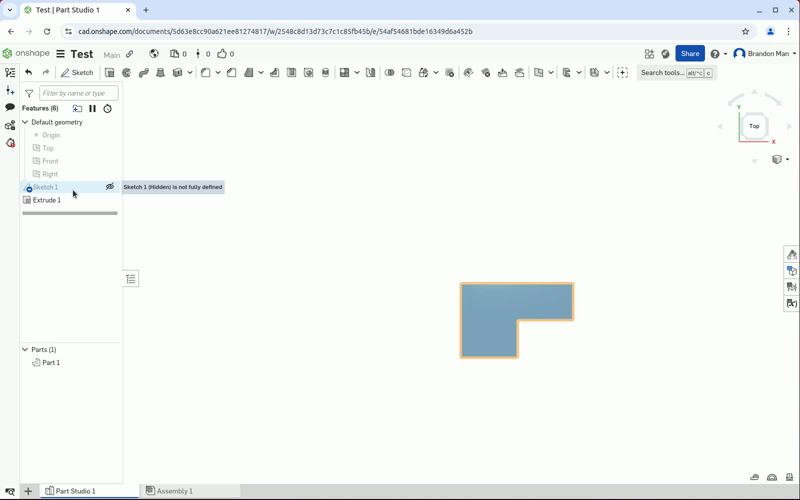
click(73, 189)
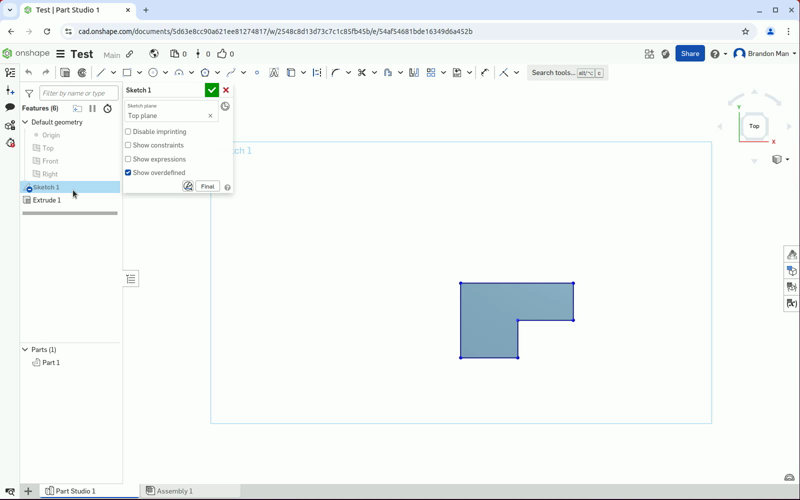
mouse_move(229, 92)
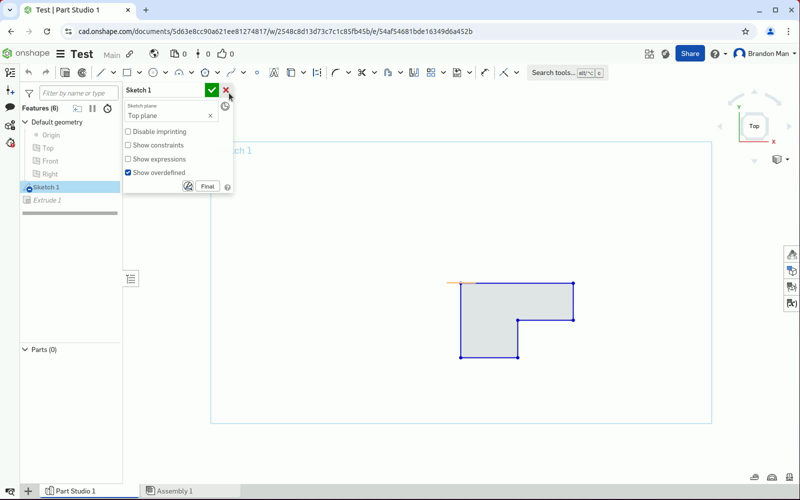
click(229, 92)
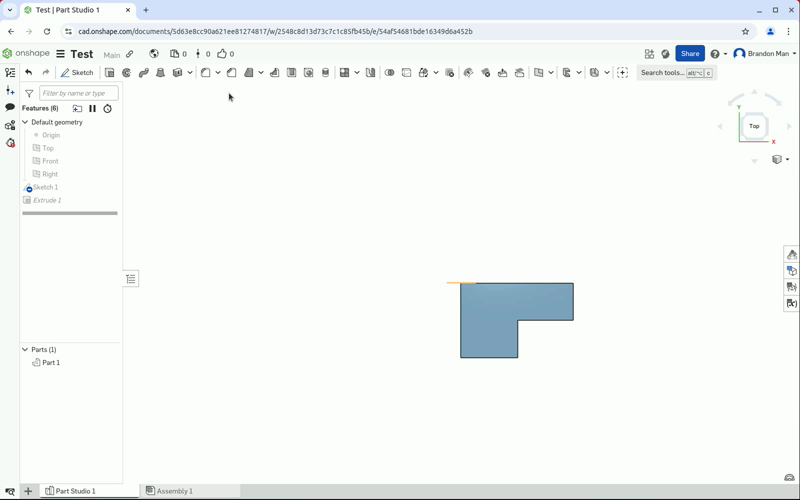
mouse_move(73, 352)
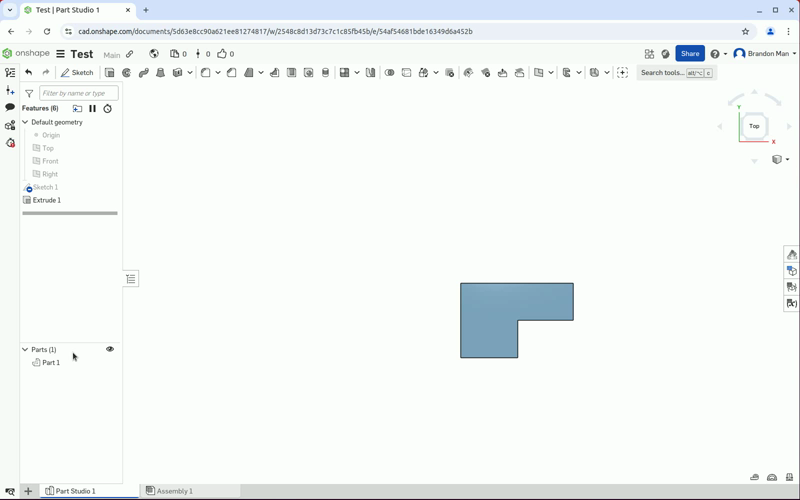
key(y)
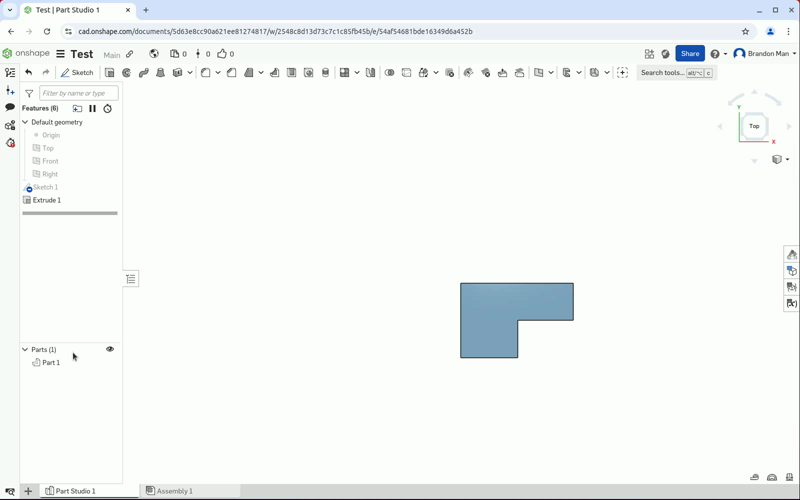
key(shift+p)
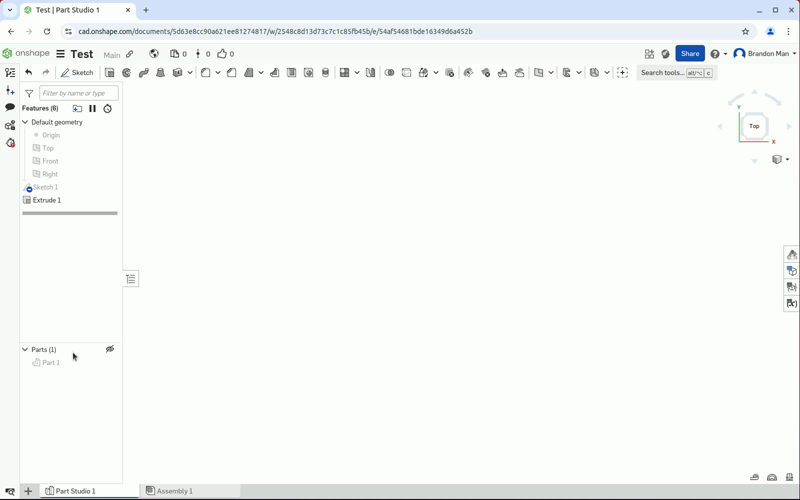
key(space)
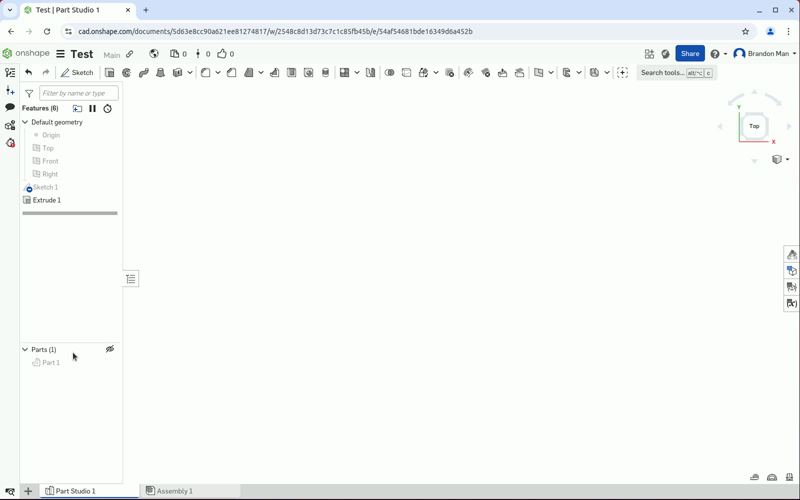
key_down(shift)
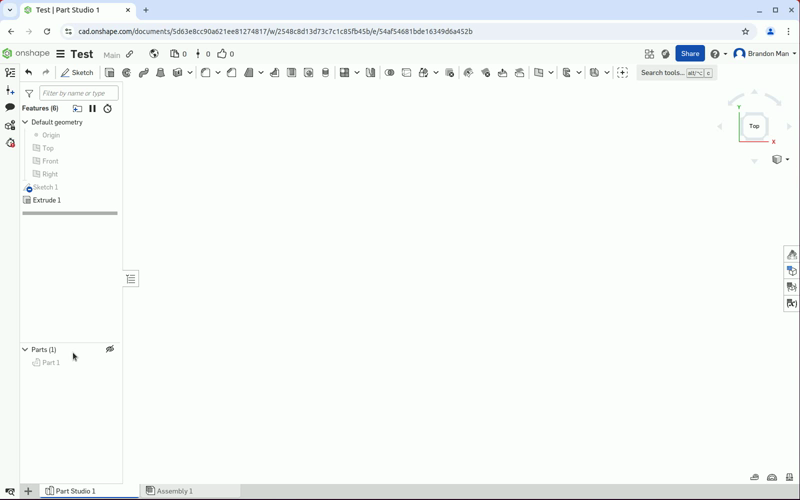
key(up)
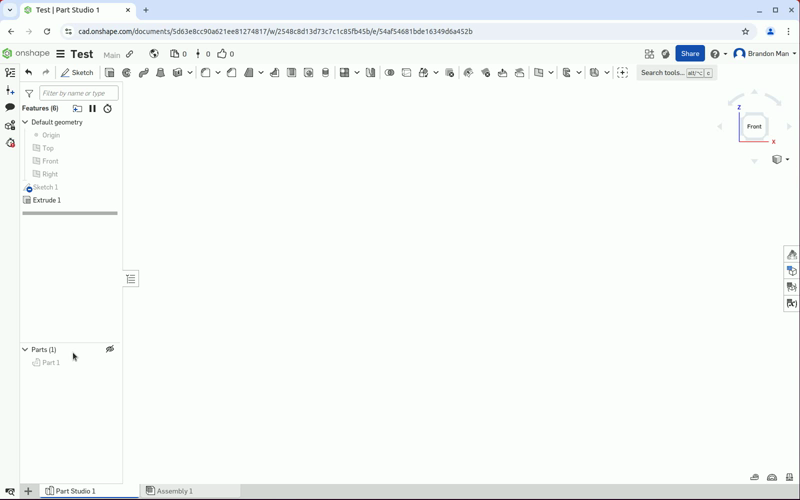
key_up(shift)
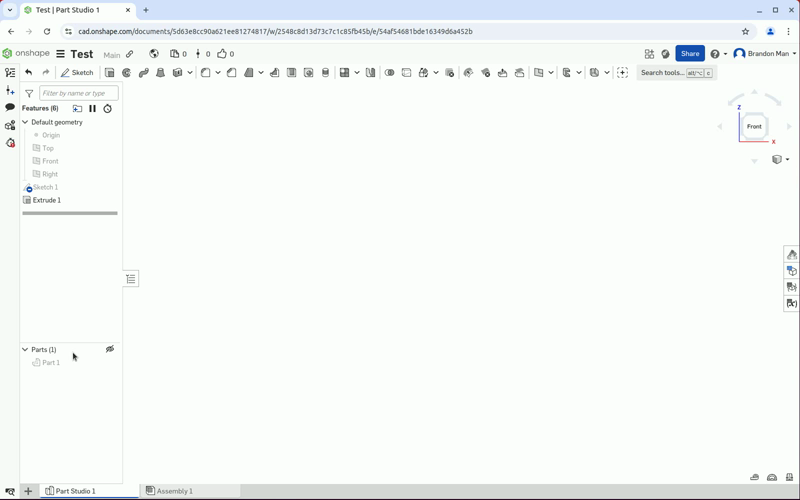
mouse_move(73, 352)
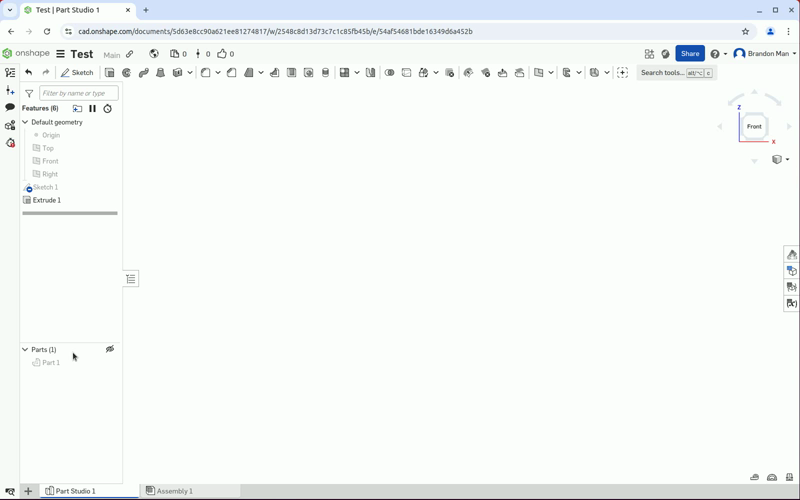
key(shift+y)
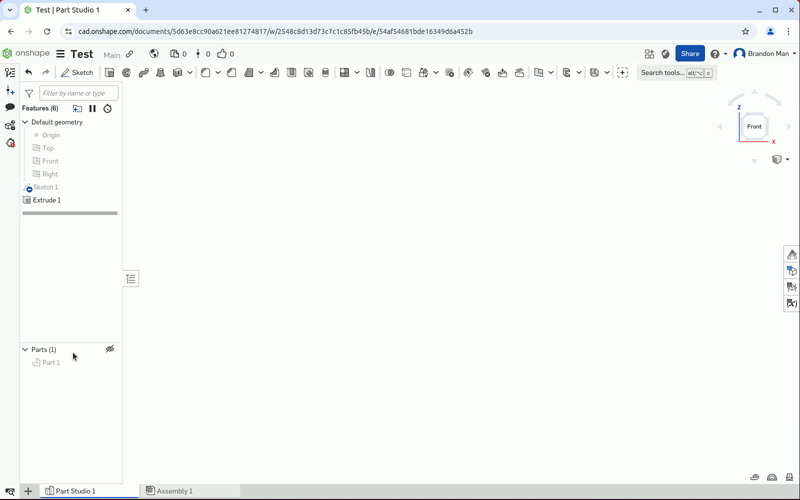
key(shift+s)
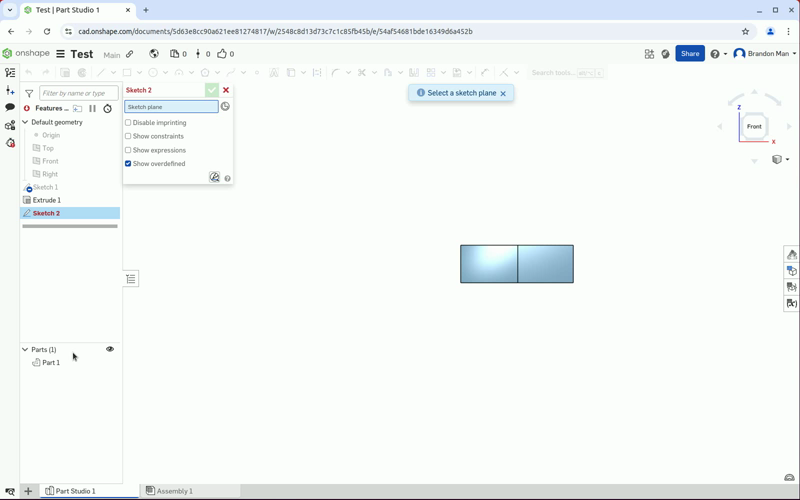
mouse_move(73, 163)
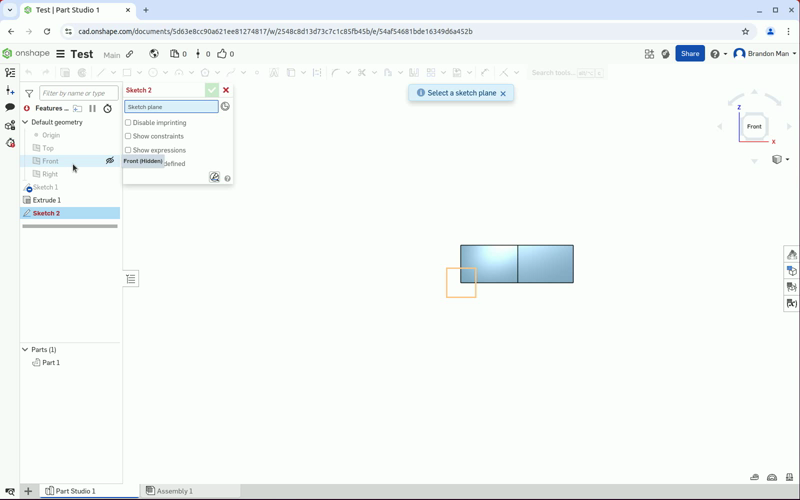
click(73, 163)
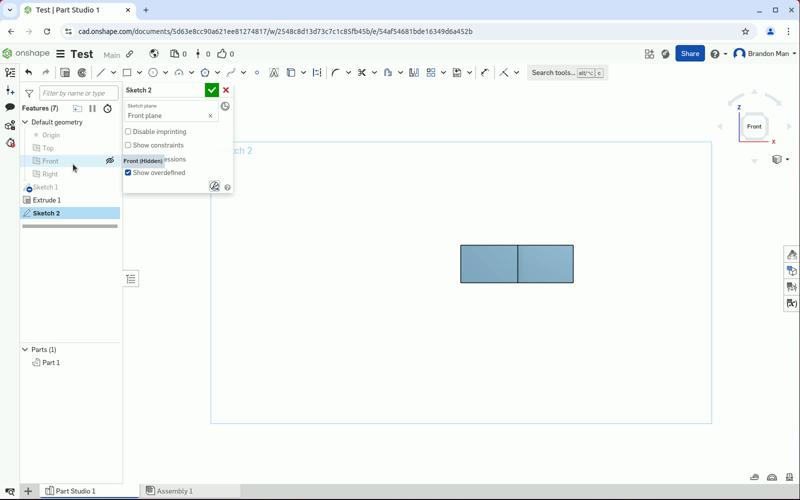
mouse_move(73, 352)
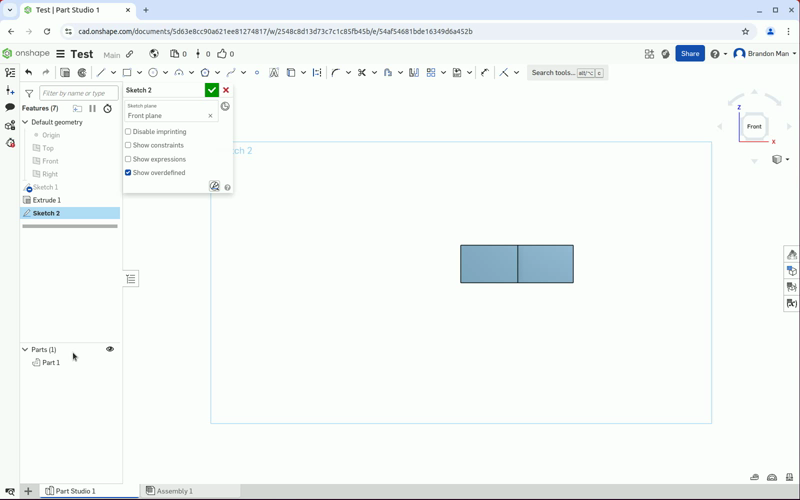
key(y)
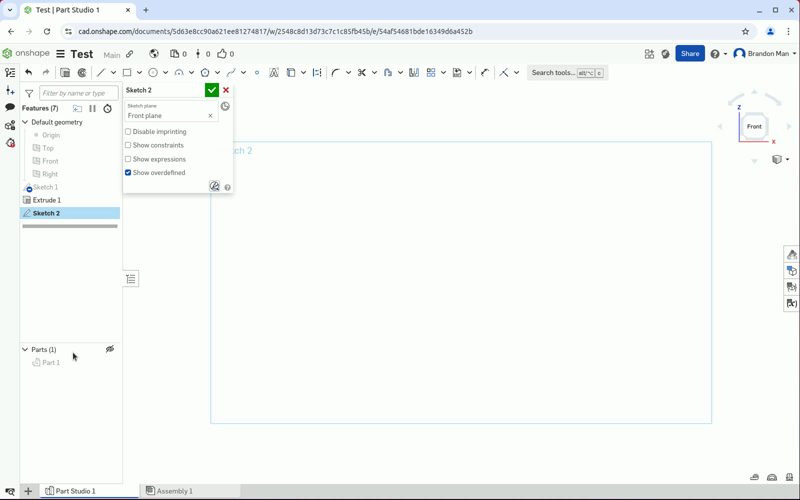
key(l)
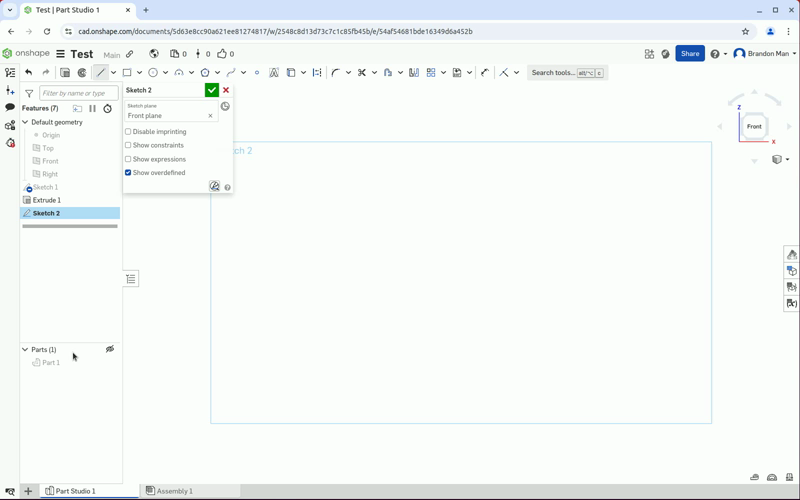
key_down(shift)
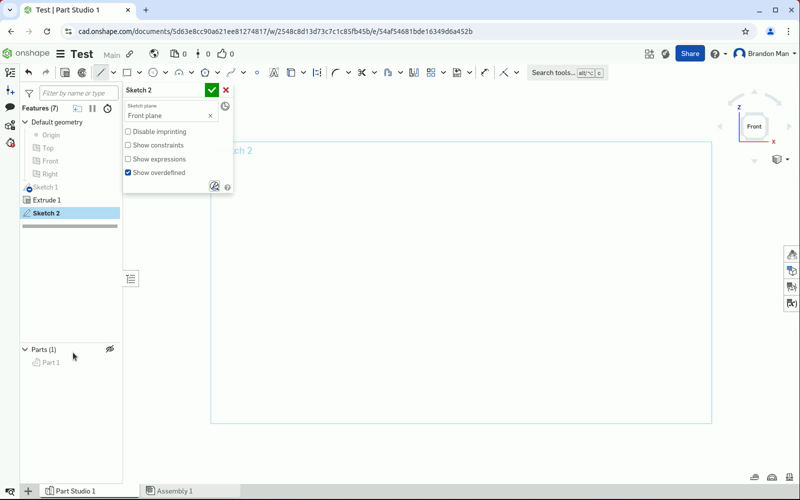
mouse_move(460, 282)
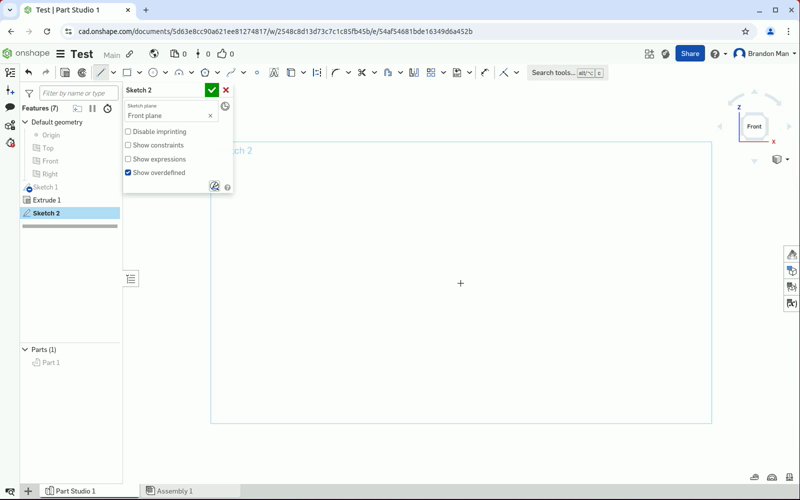
click(460, 282)
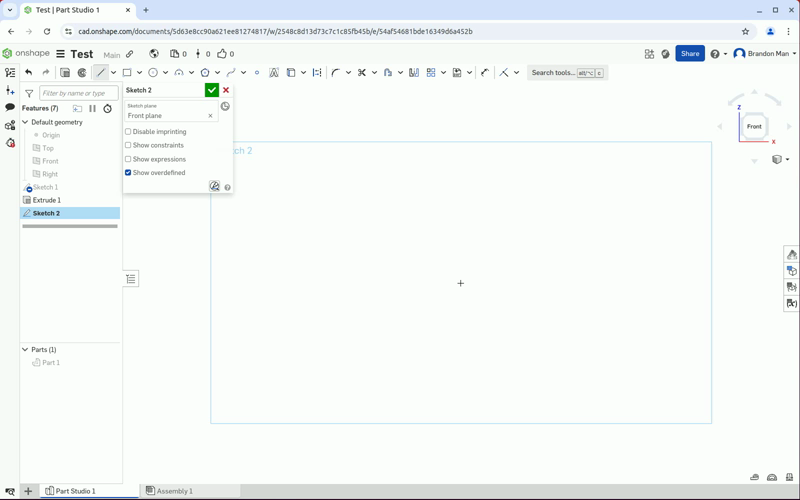
key_up(shift)
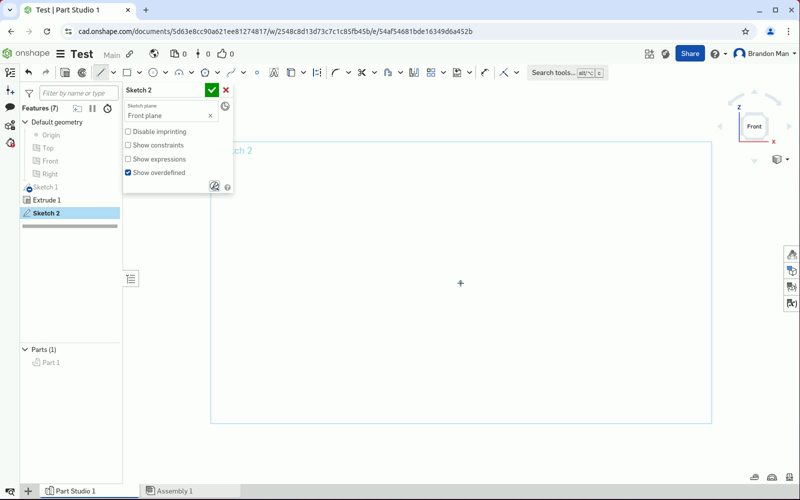
key_down(shift)
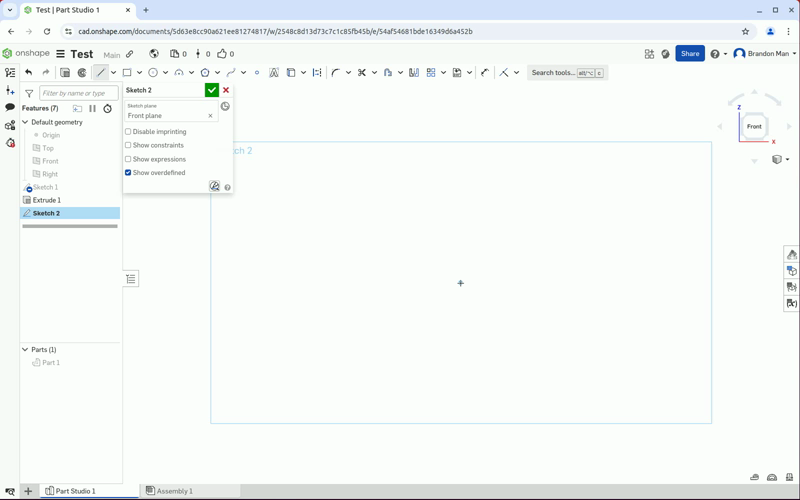
mouse_move(490, 282)
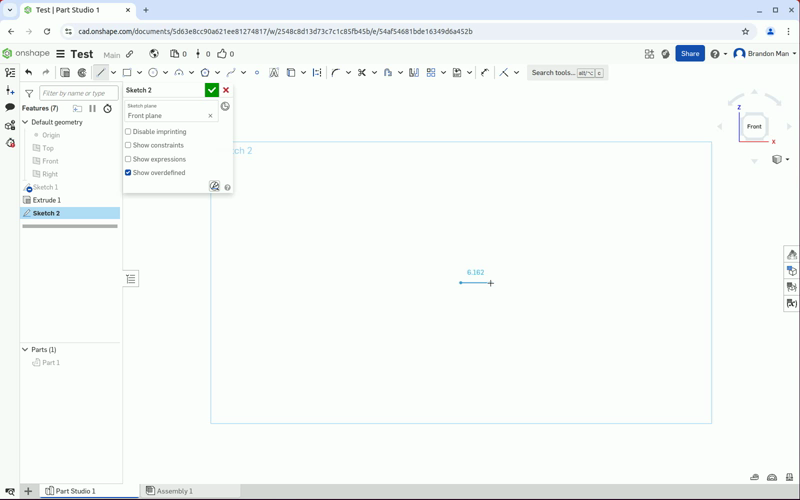
mouse_move(479, 282)
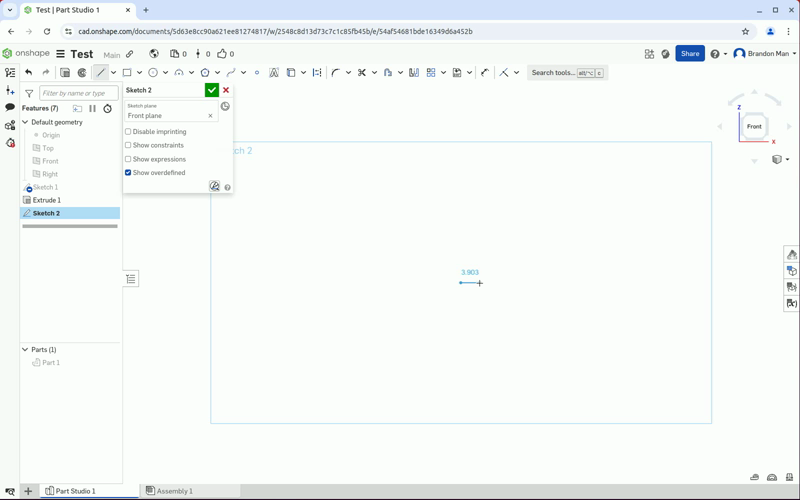
click(479, 282)
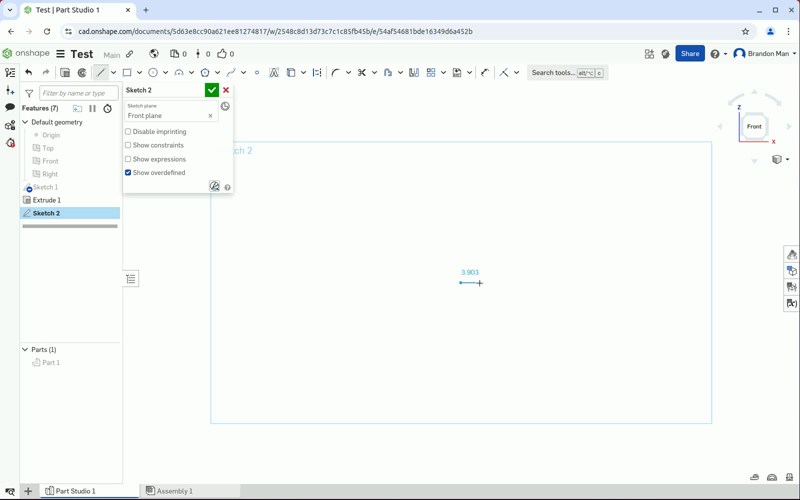
key_up(shift)
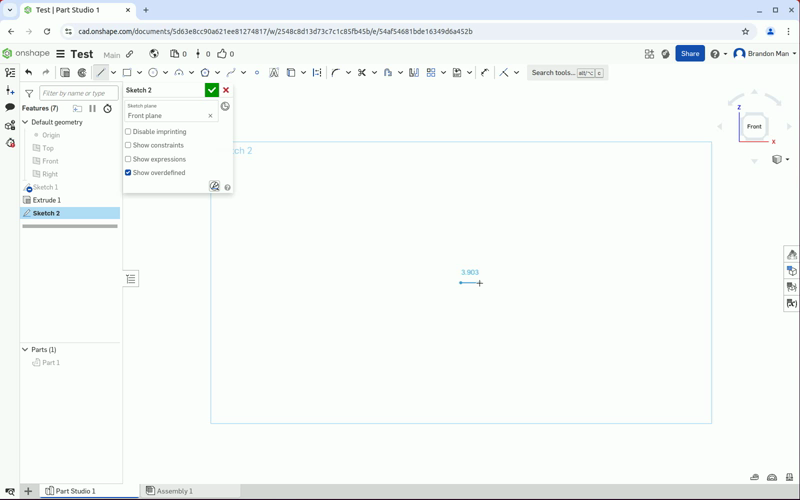
key_down(shift)
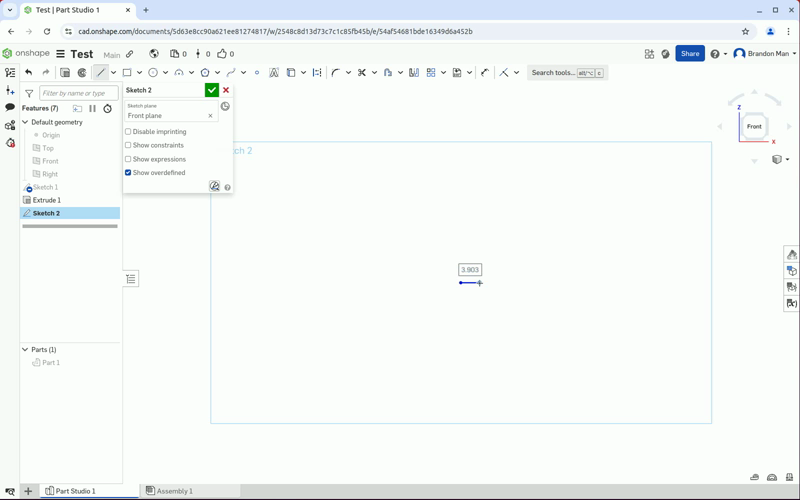
mouse_move(479, 207)
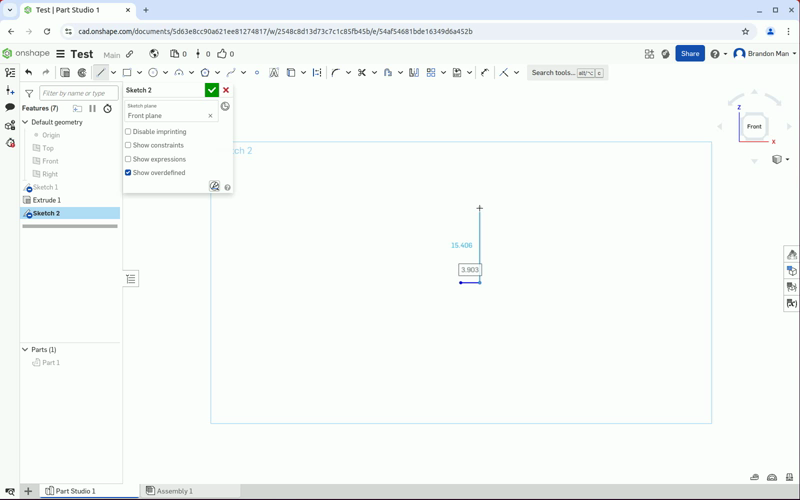
click(479, 207)
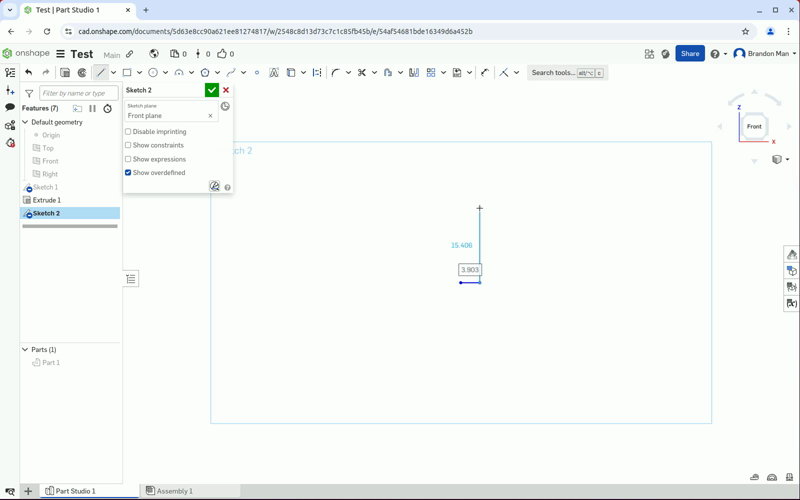
key_up(shift)
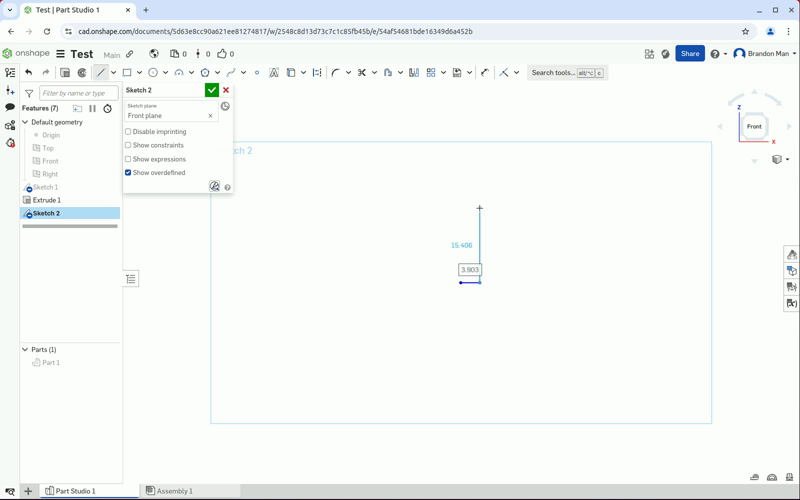
key_down(shift)
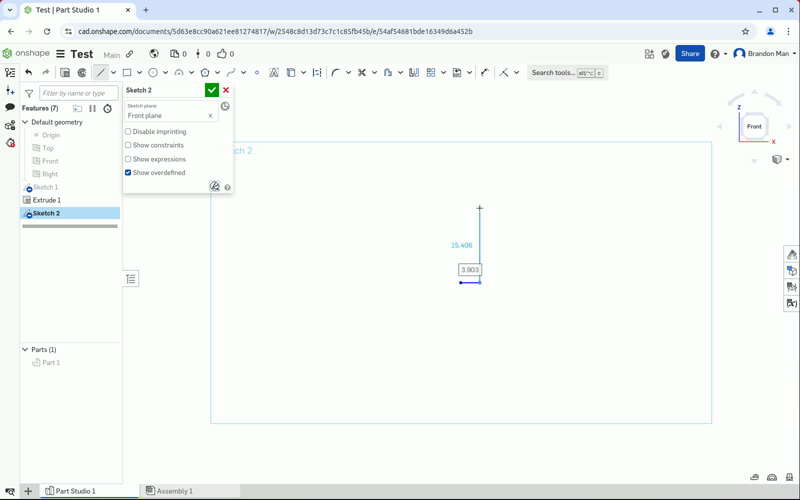
mouse_move(509, 207)
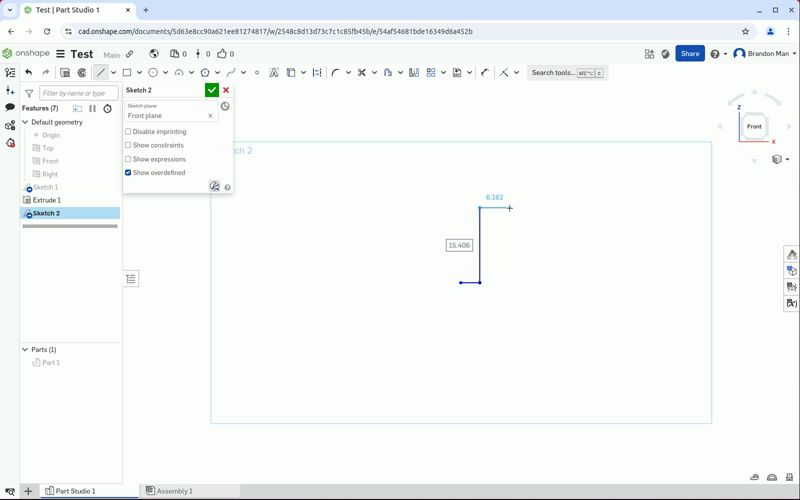
mouse_move(460, 207)
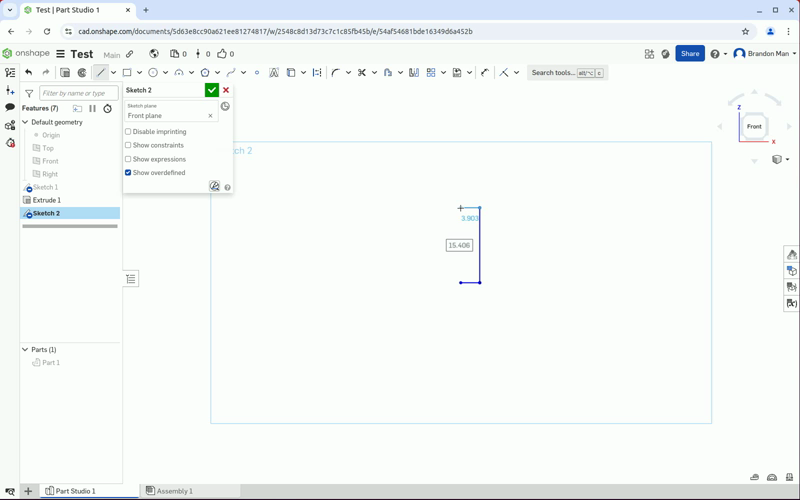
click(460, 207)
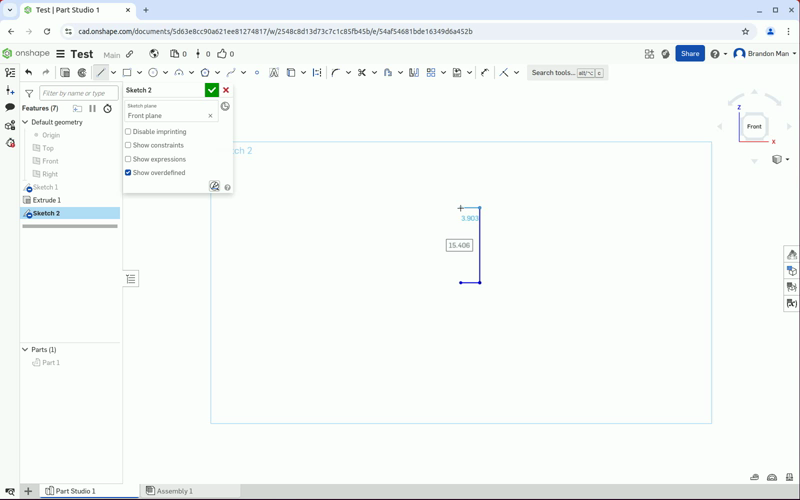
key_up(shift)
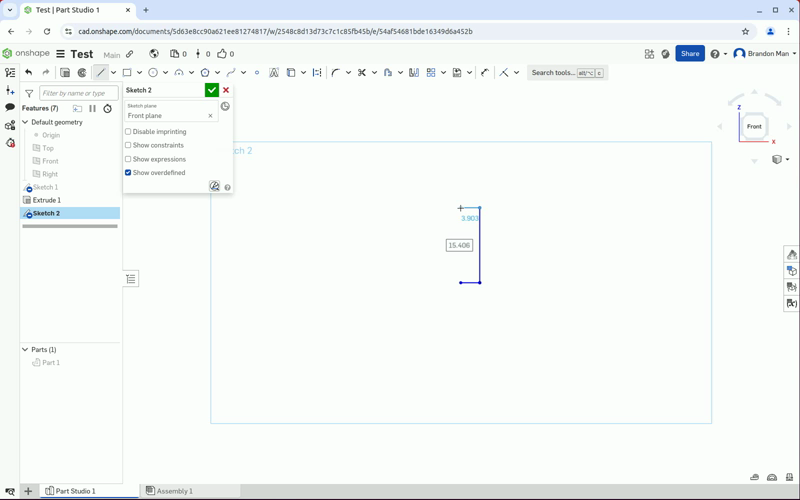
key_down(shift)
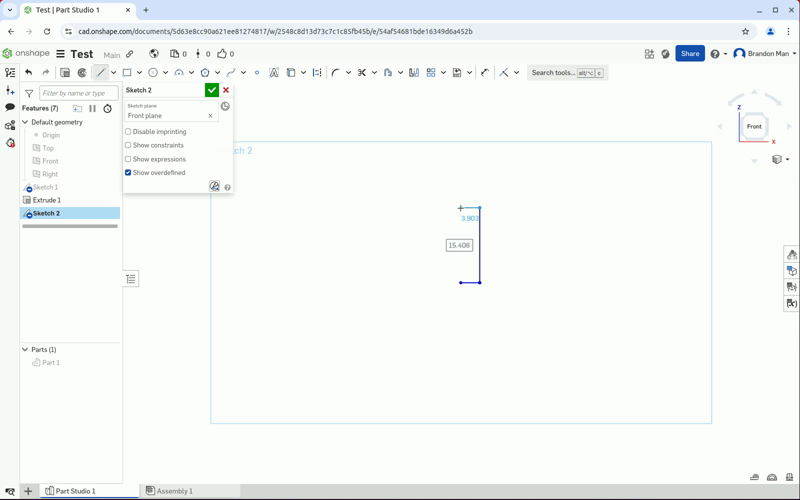
mouse_move(460, 282)
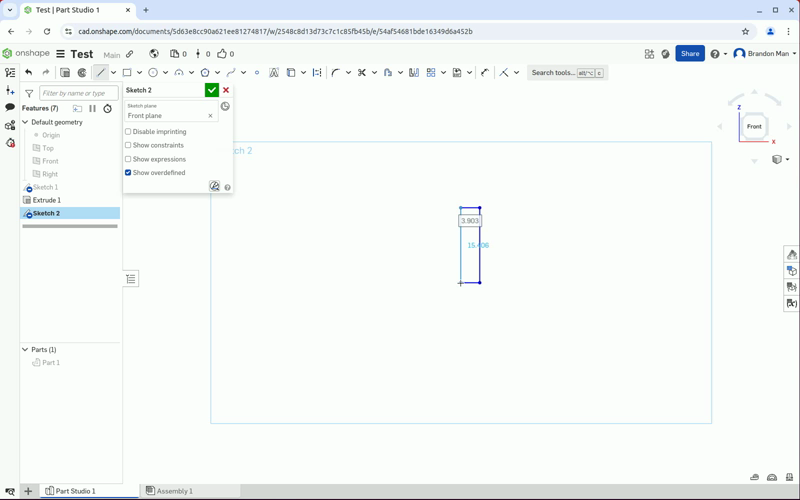
key_up(shift)
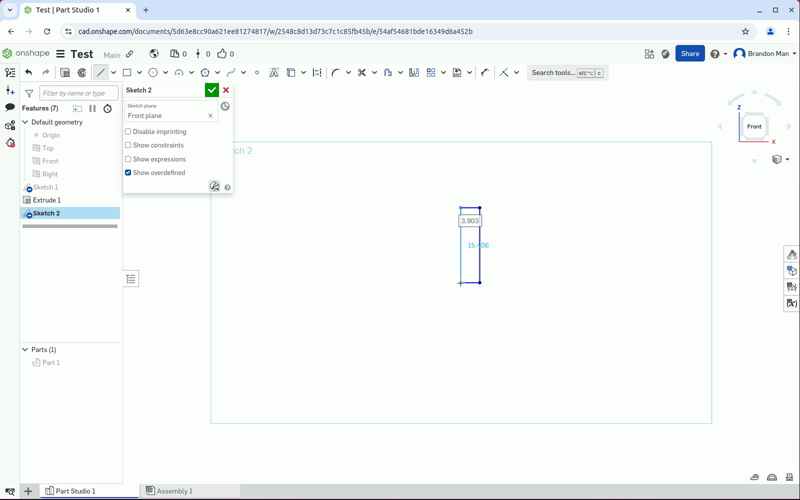
click(460, 282)
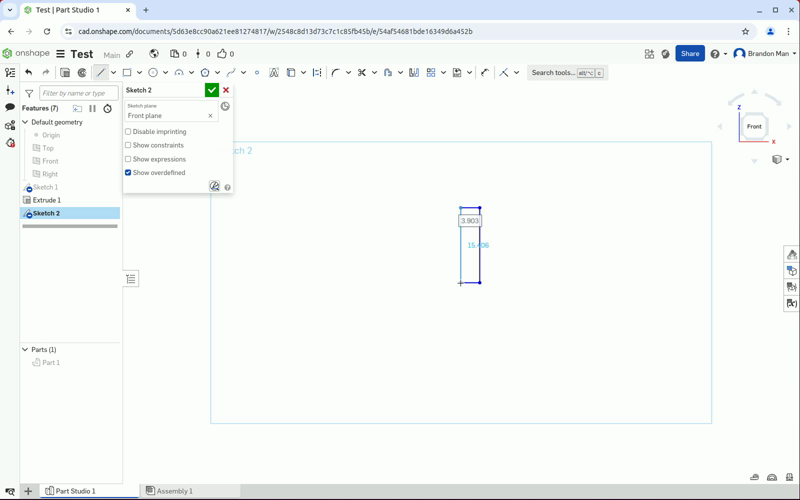
key(esc)
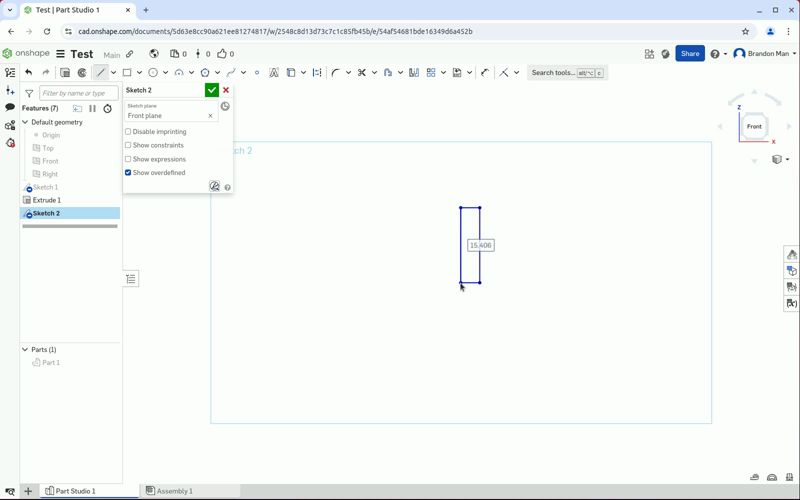
mouse_move(474, 232)
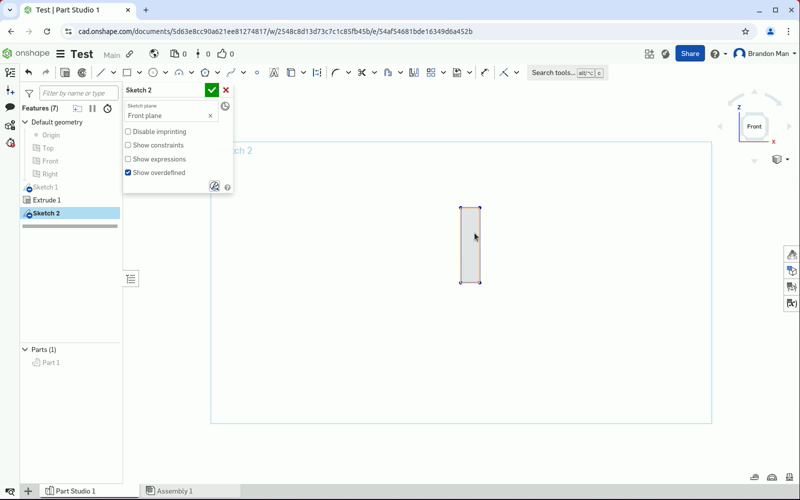
scroll(6)
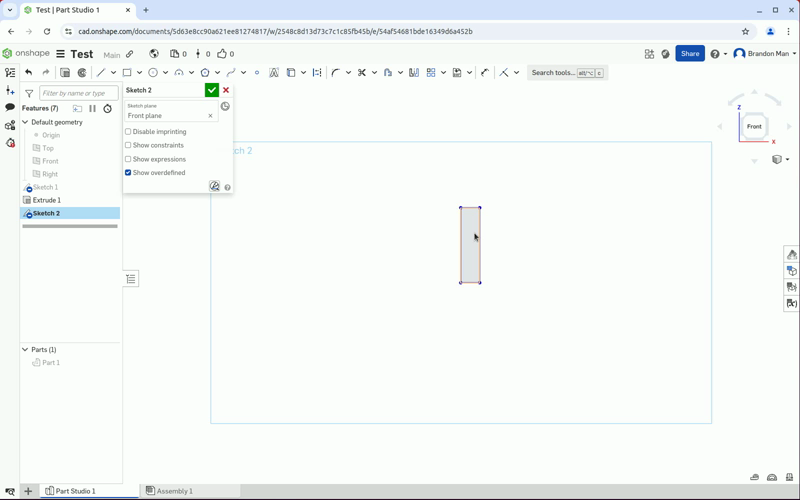
scroll(6)
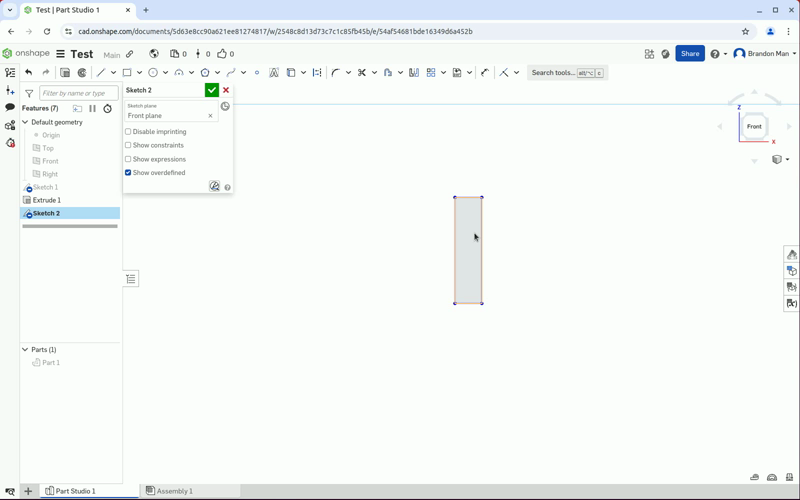
scroll(6)
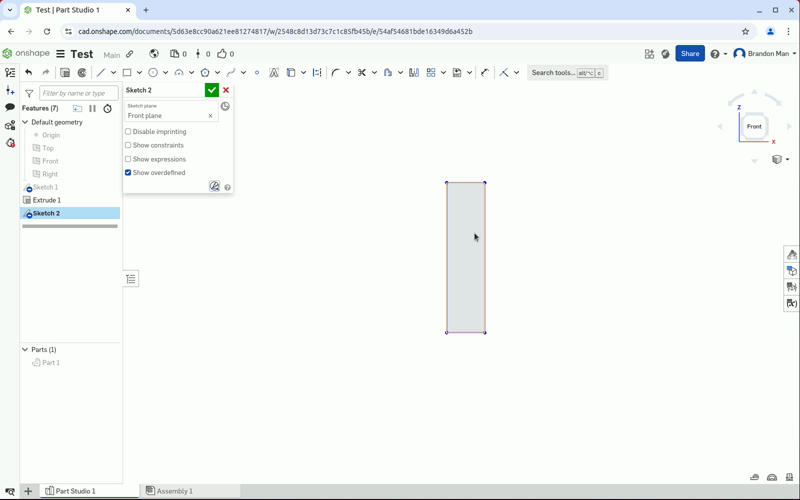
scroll(6)
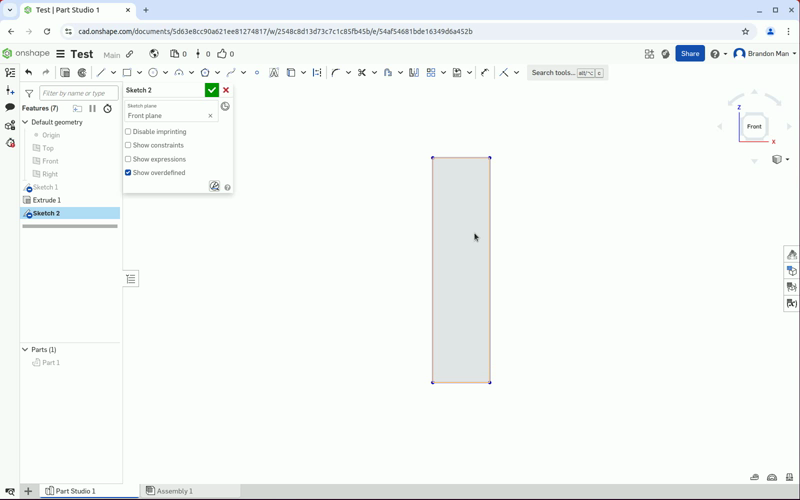
scroll(6)
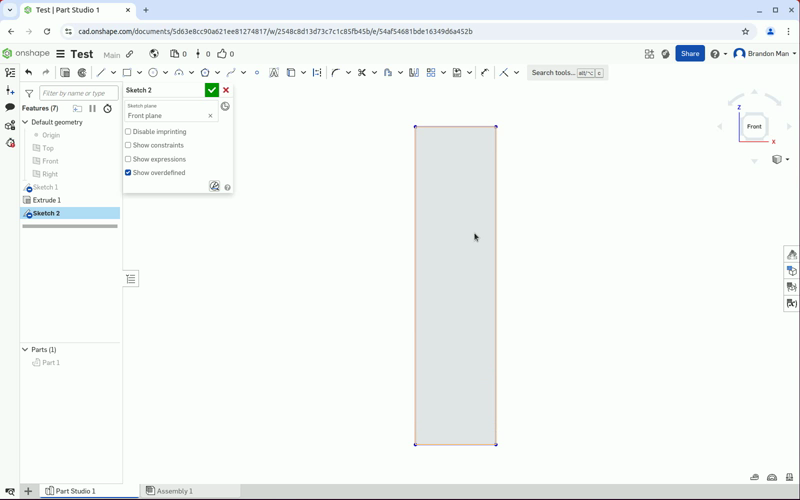
scroll(6)
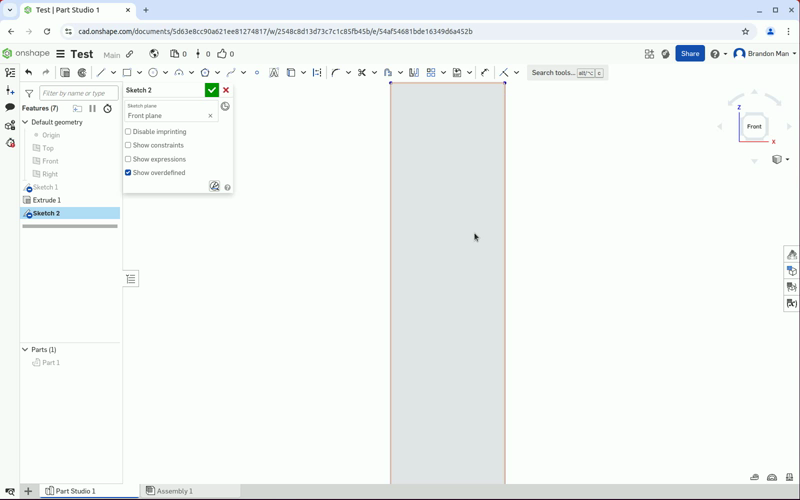
scroll(6)
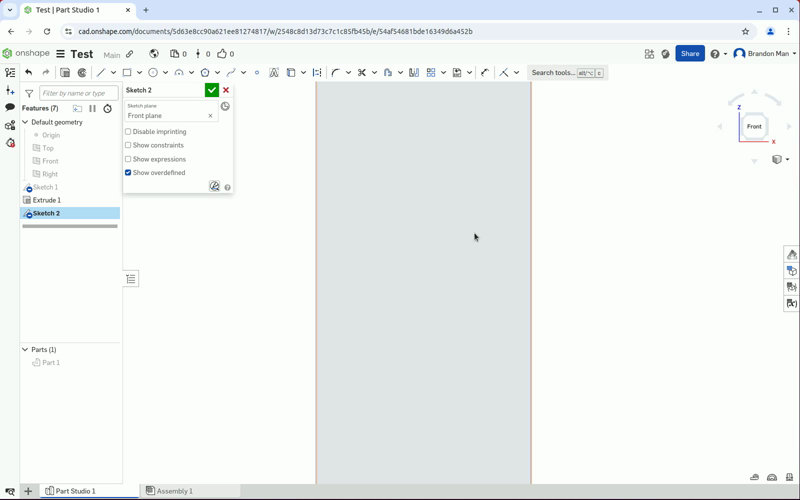
click(474, 232)
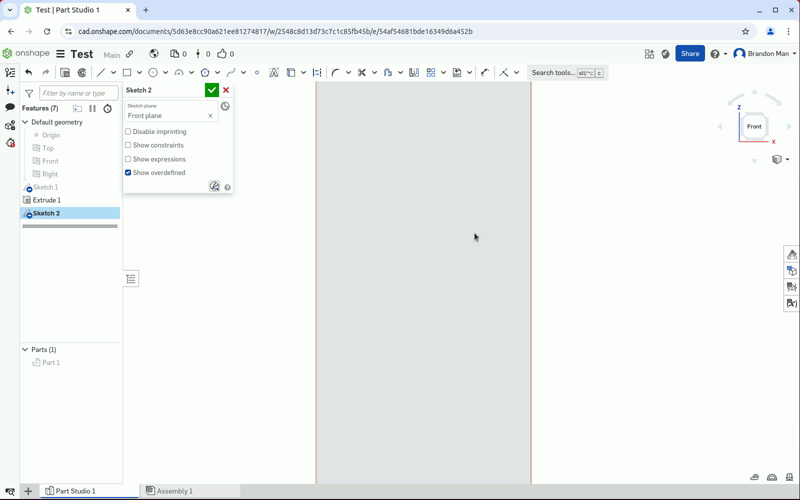
scroll(-6)
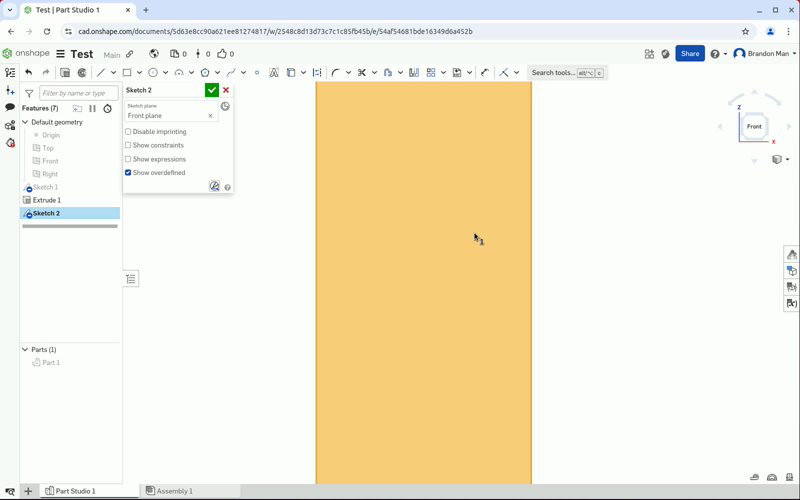
scroll(-6)
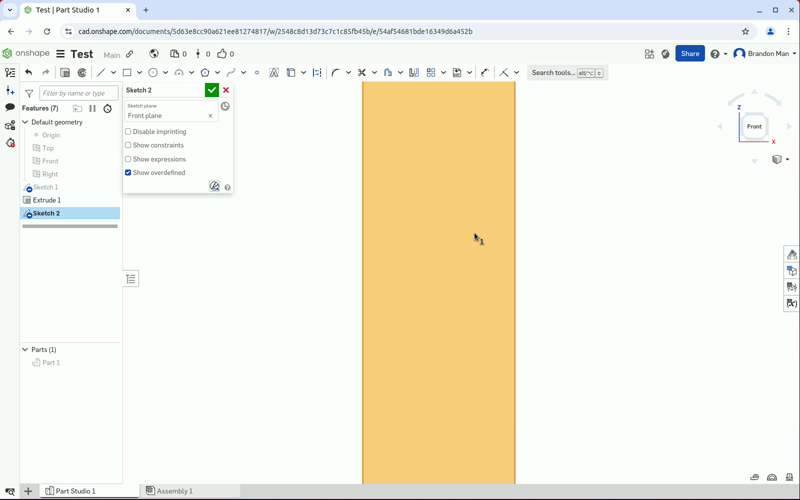
scroll(-6)
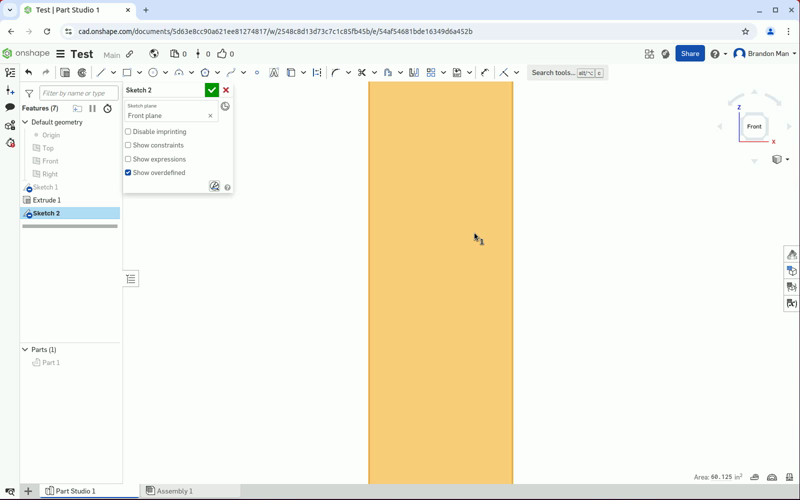
scroll(-6)
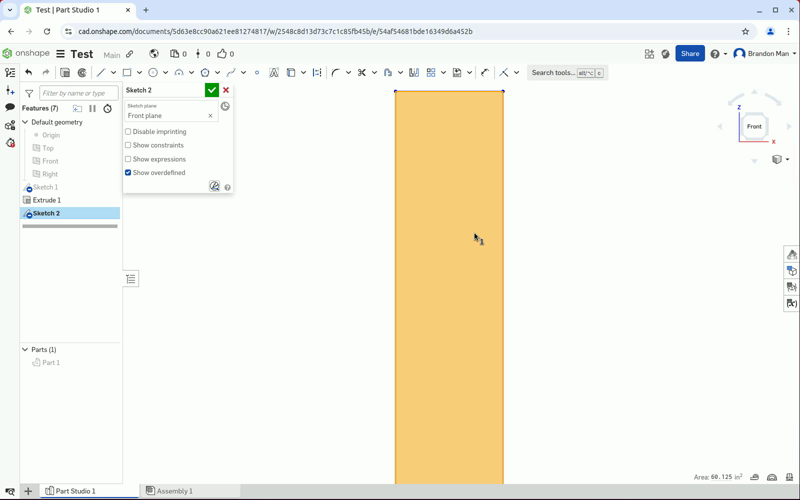
scroll(-6)
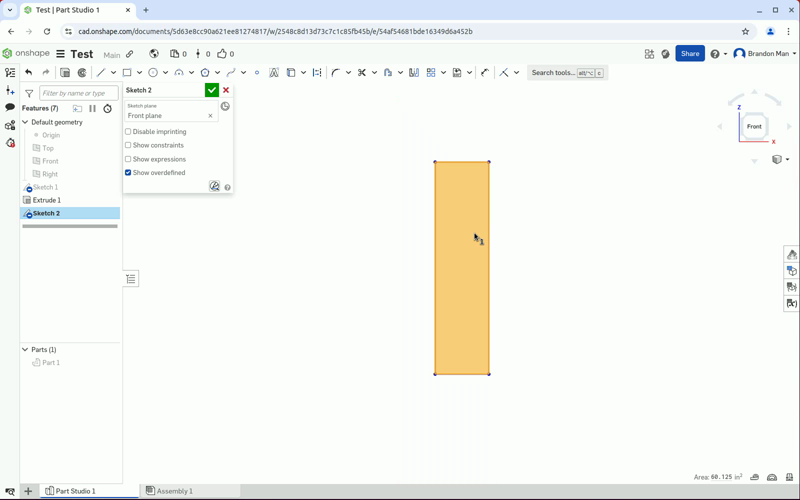
scroll(-6)
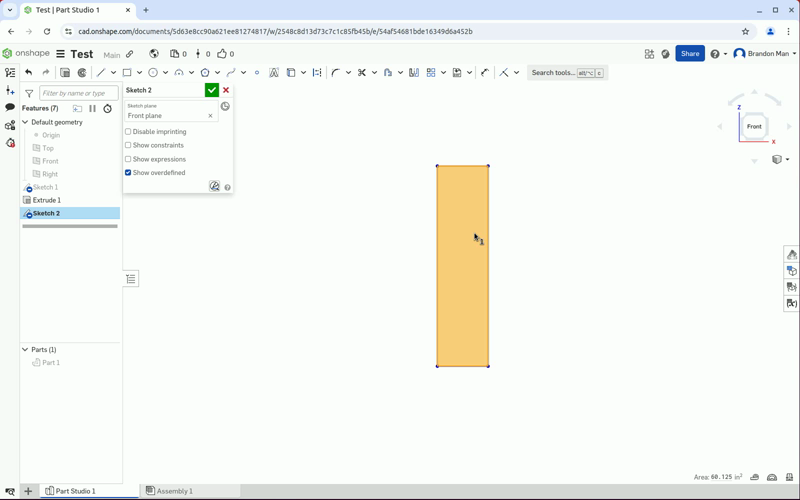
scroll(-6)
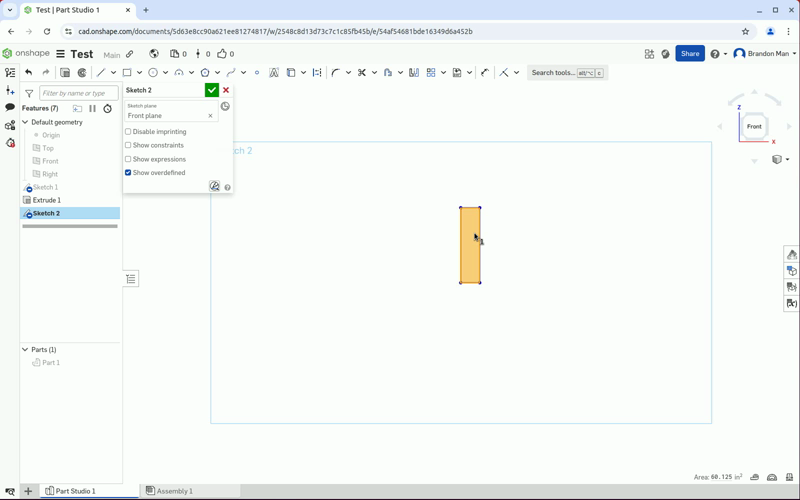
mouse_move(73, 352)
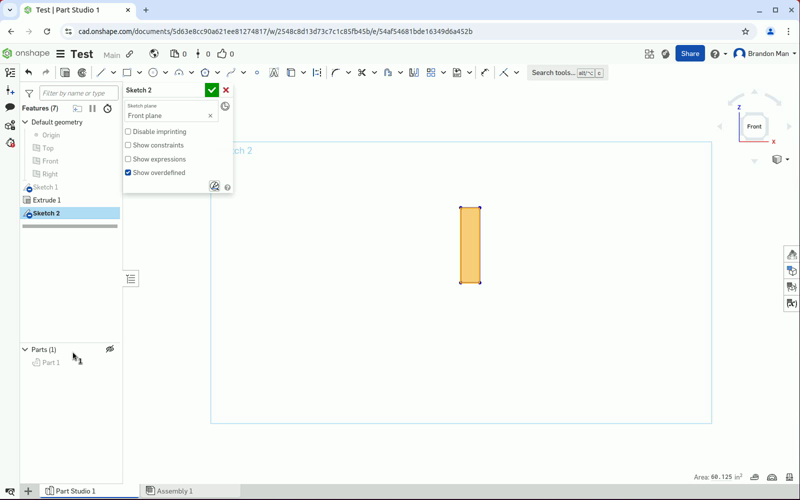
key(shift+y)
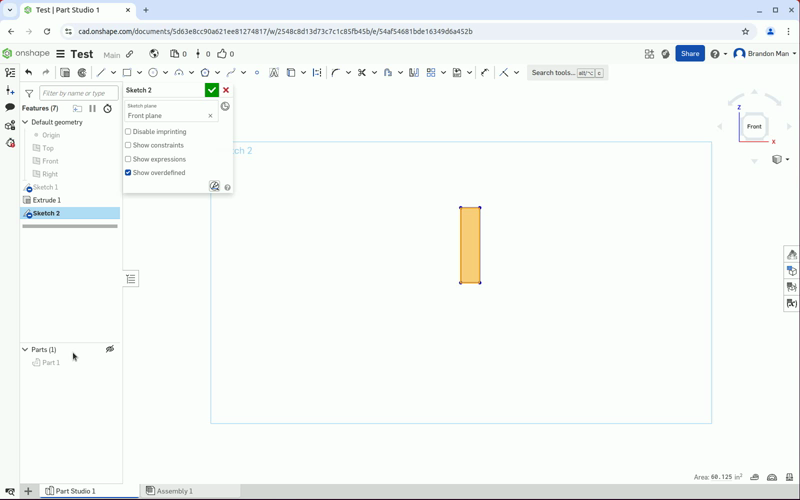
key(shift+e)
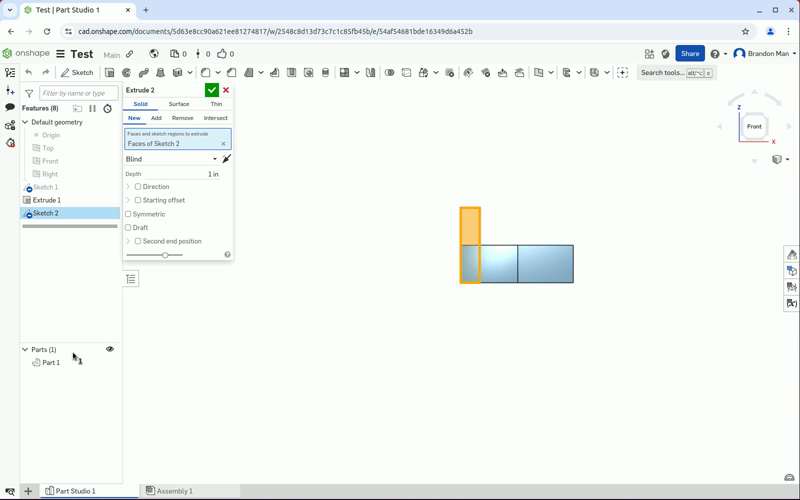
mouse_move(143, 106)
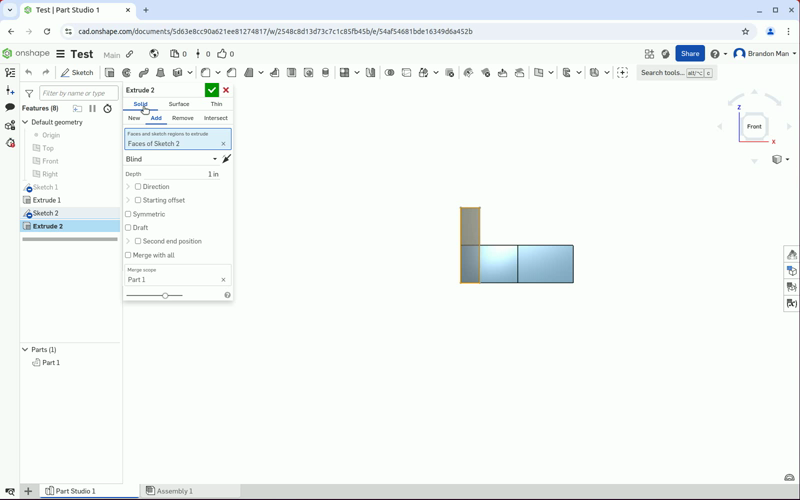
click(143, 106)
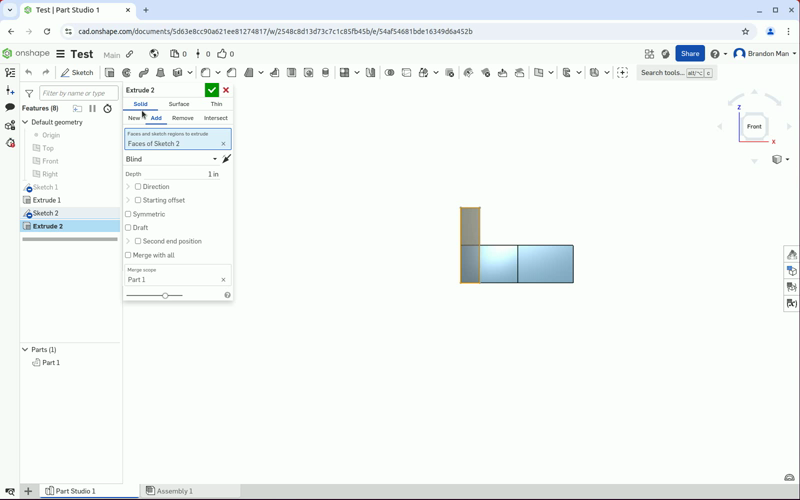
mouse_move(137, 120)
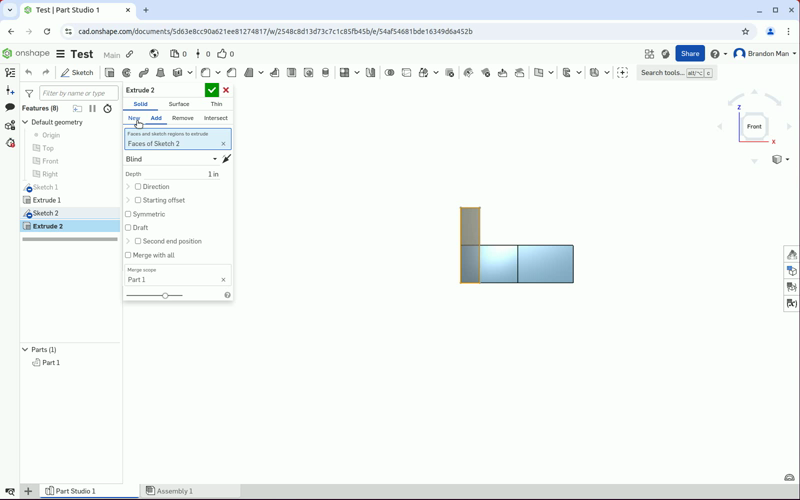
click(137, 120)
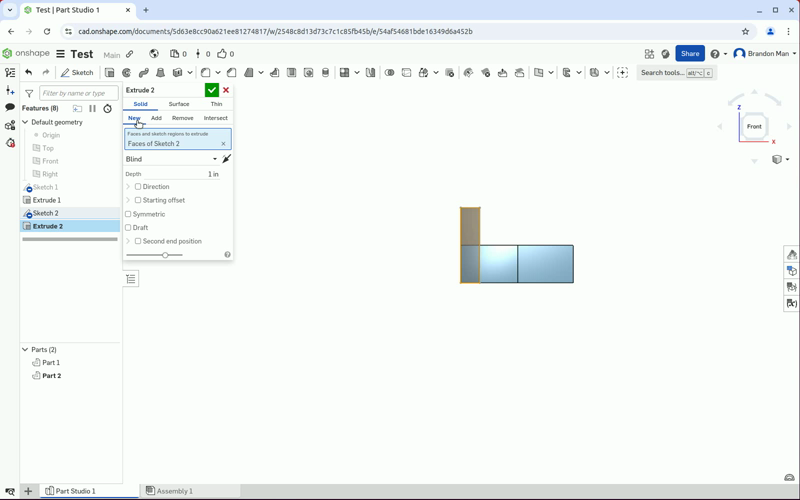
key(tab, 4)
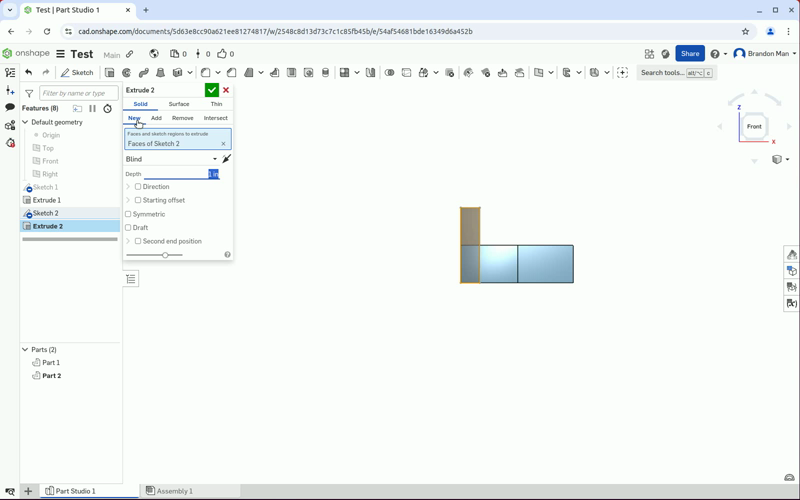
text(11.554)
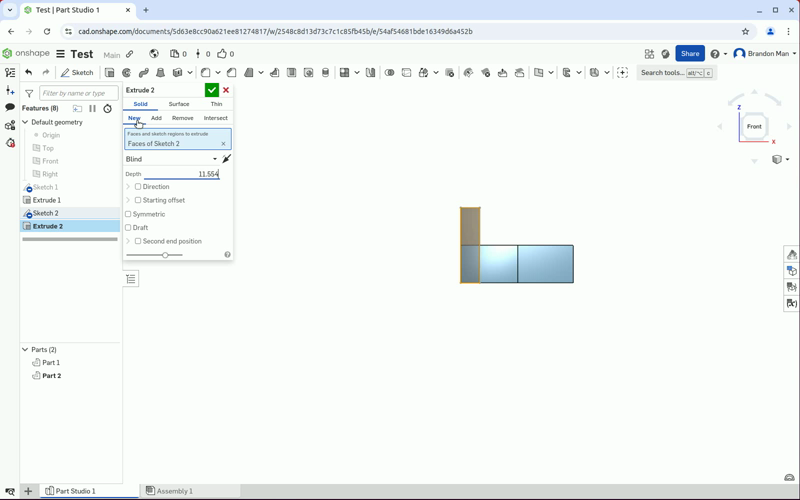
key(enter)
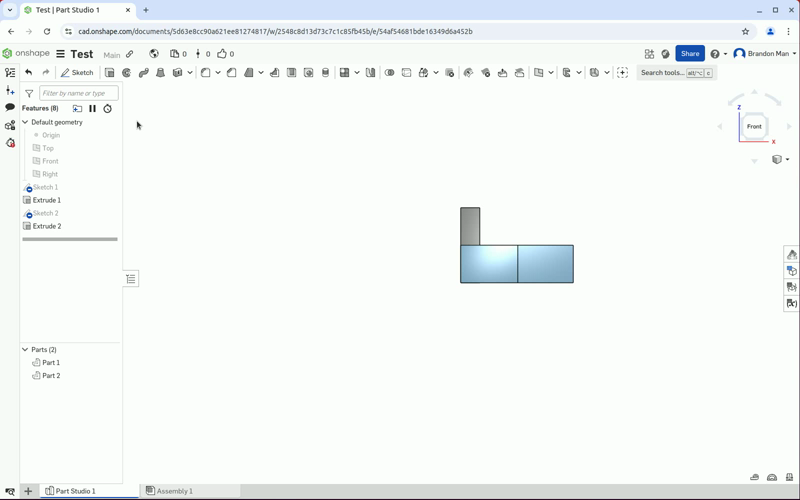
key(shift+h)
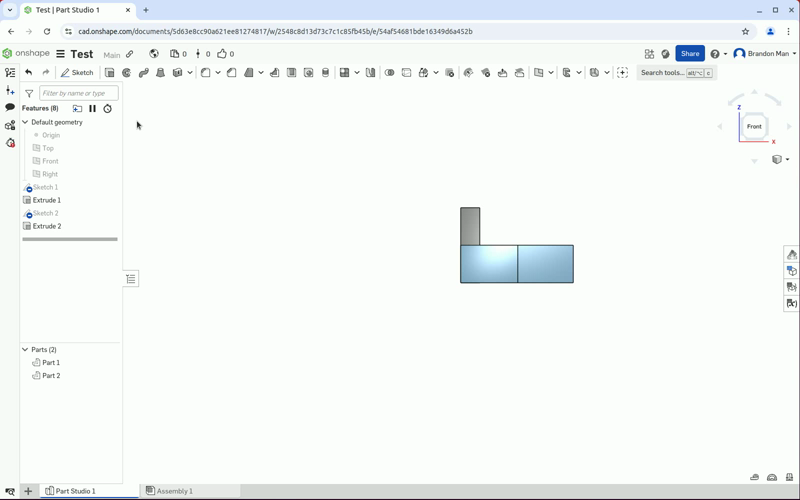
key(shift+h)
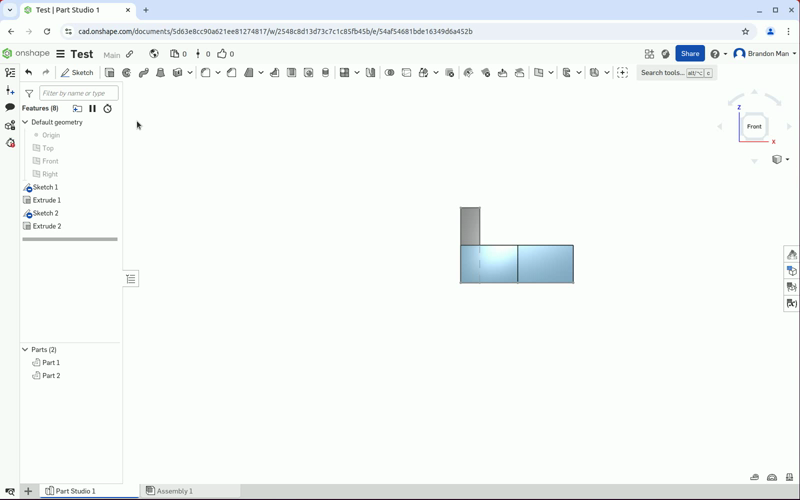
key(shift+7)
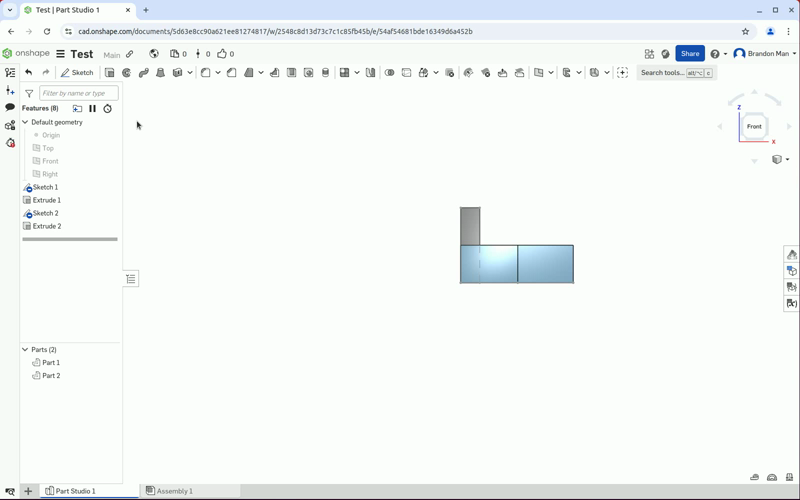
key(left, 2)
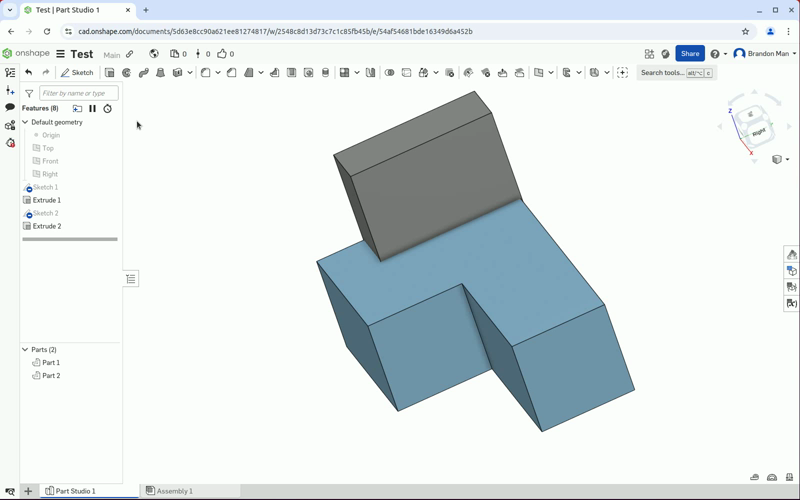
key(down, 2)
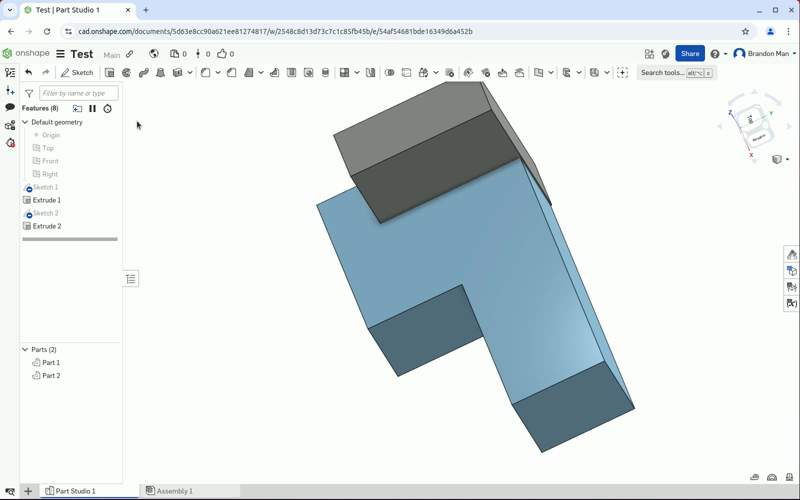
key(up, 2)
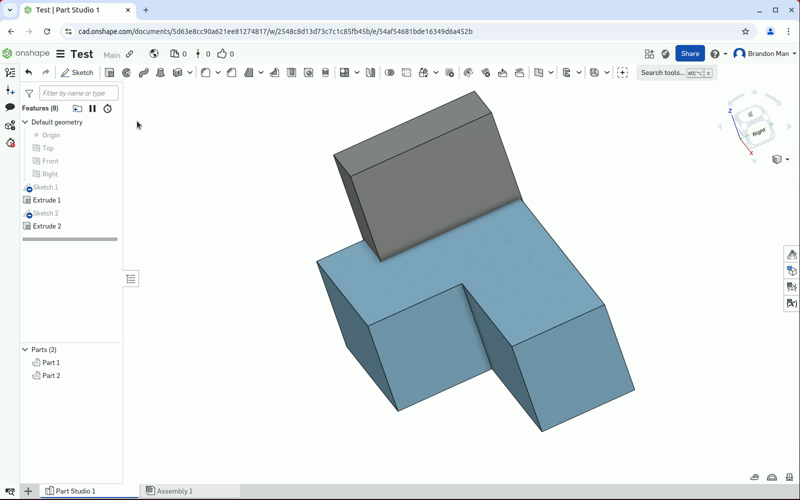
key(right, 2)
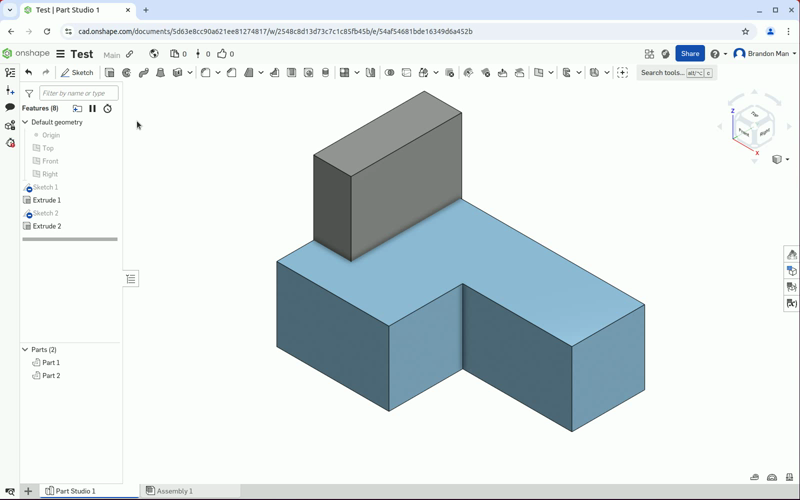
mouse_move(73, 189)
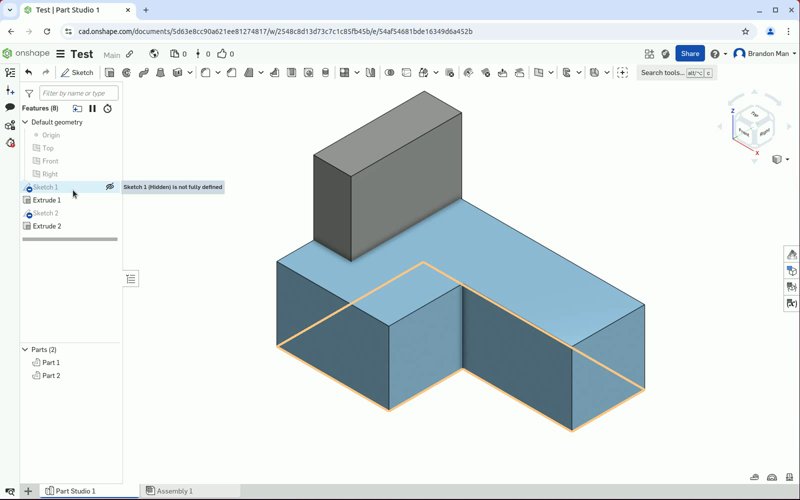
click(73, 189)